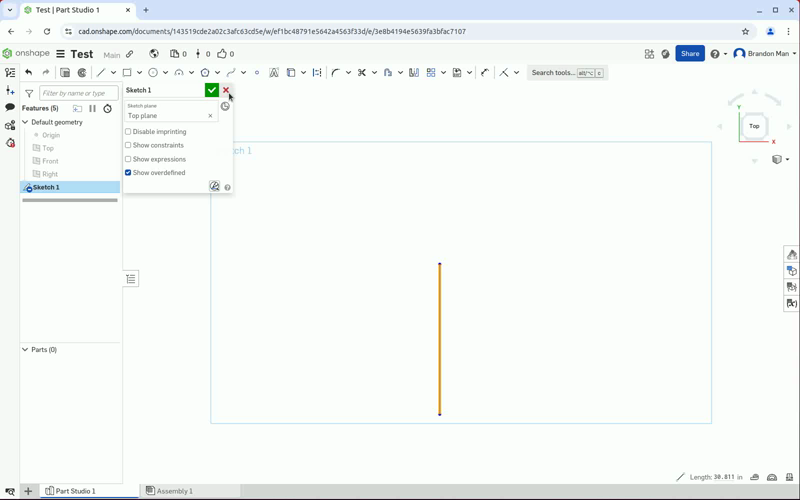
key(shift+h)
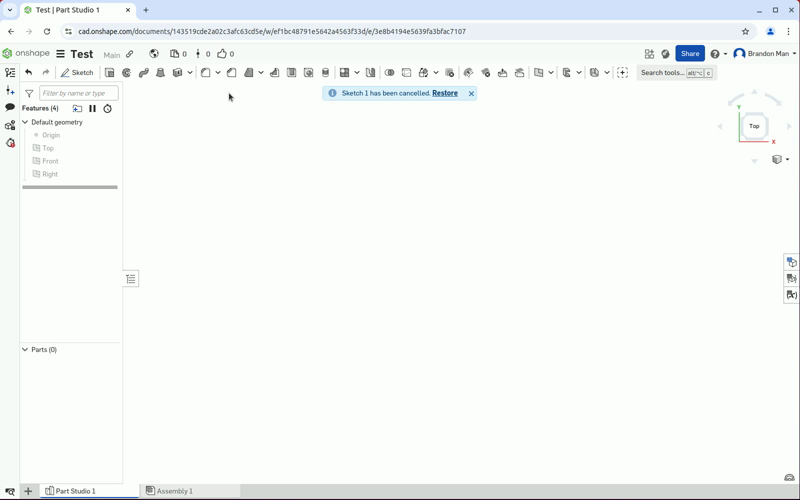
mouse_move(73, 352)
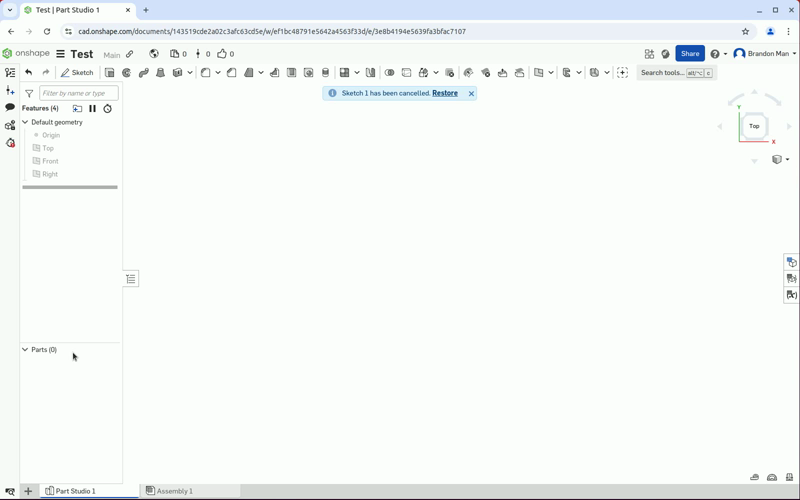
key(y)
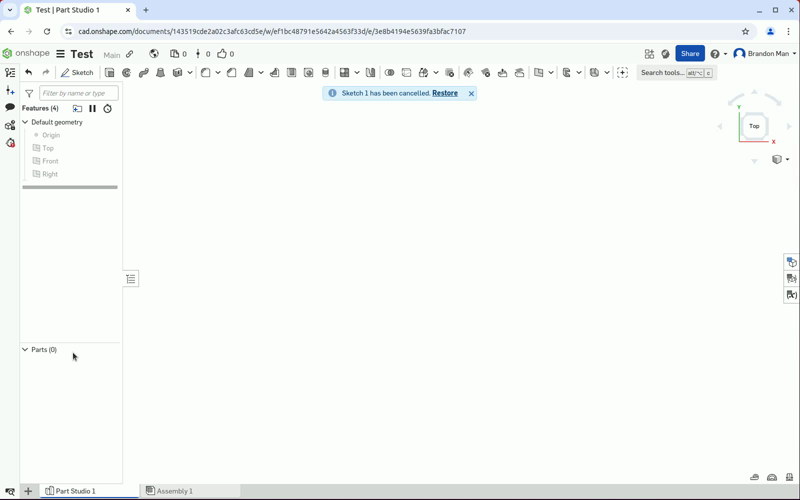
key(shift+p)
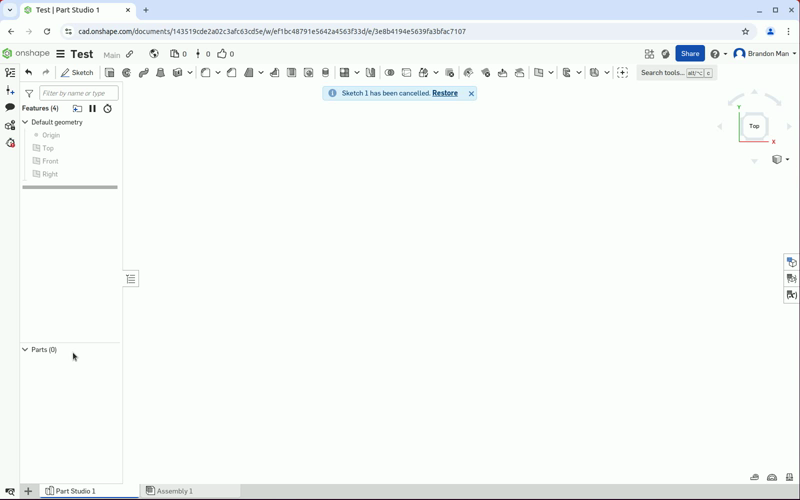
key(space)
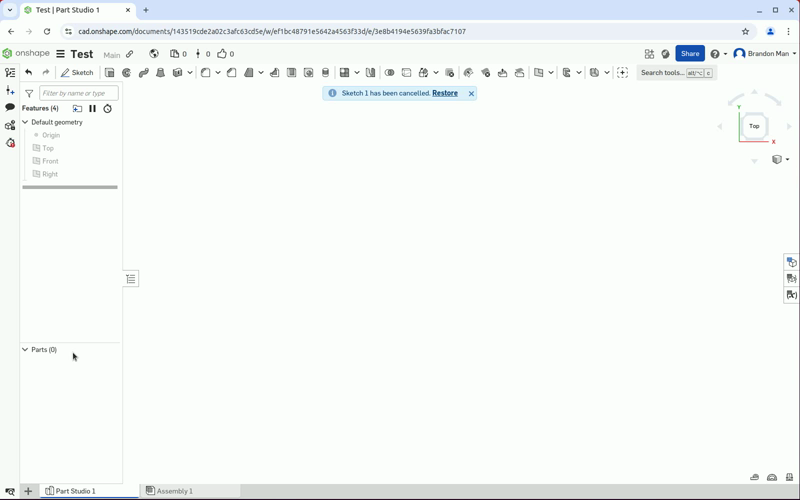
key_down(shift)
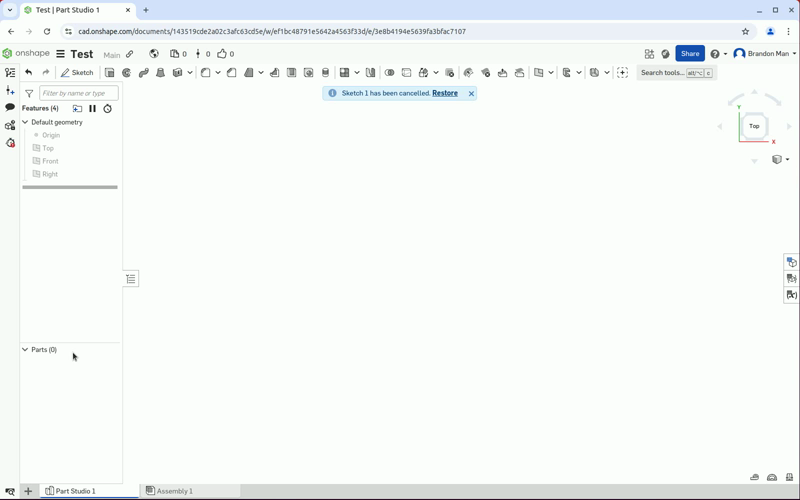
key(up)
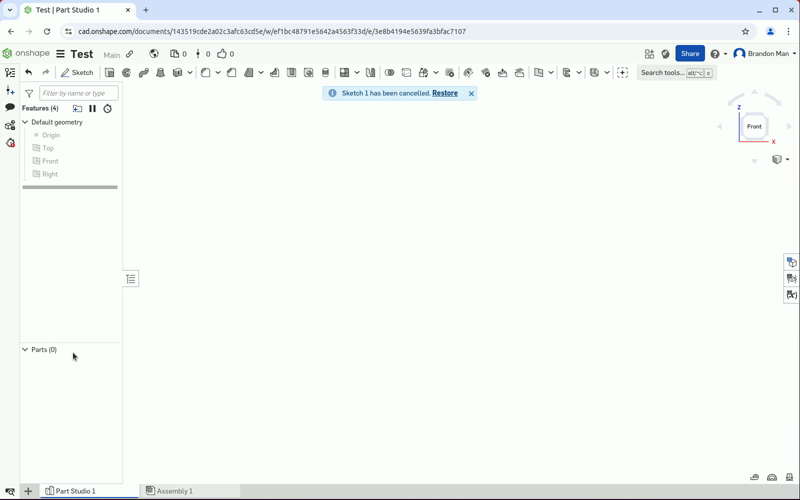
key_up(shift)
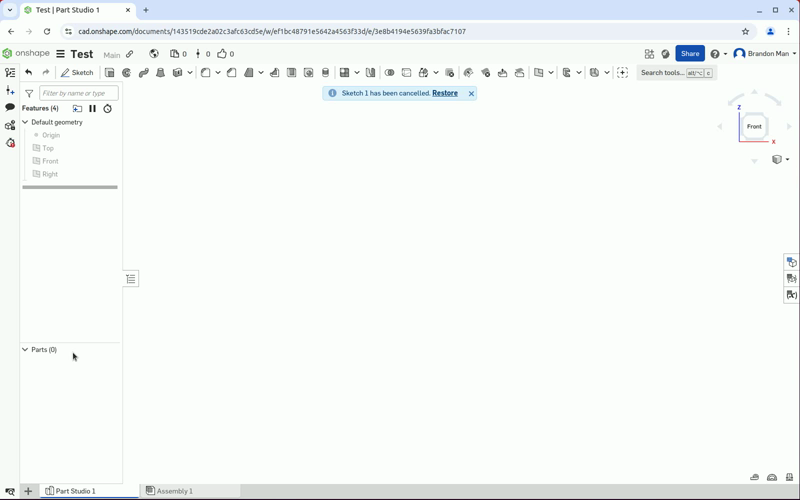
mouse_move(73, 352)
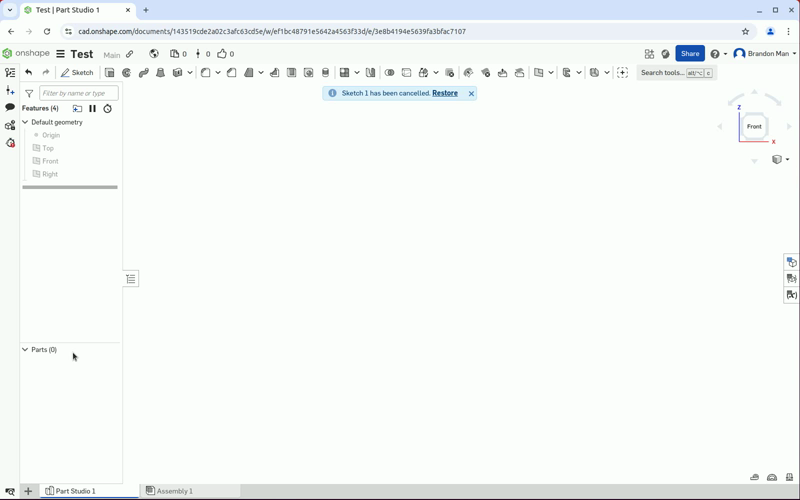
key(shift+y)
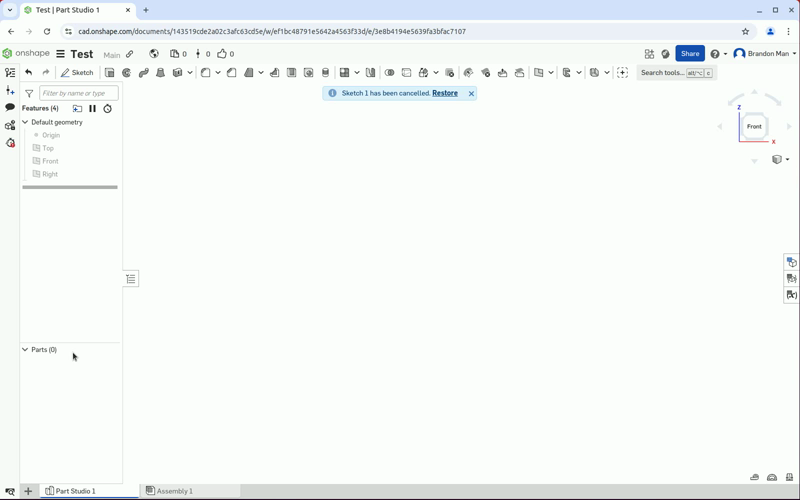
key(shift+s)
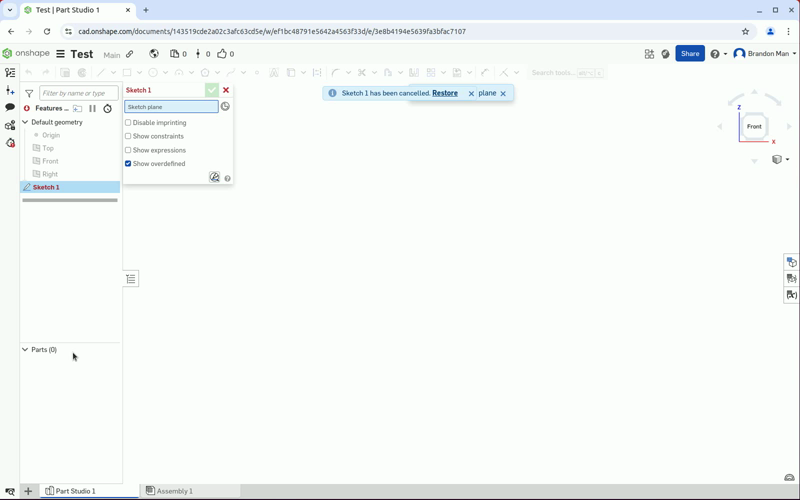
mouse_move(73, 163)
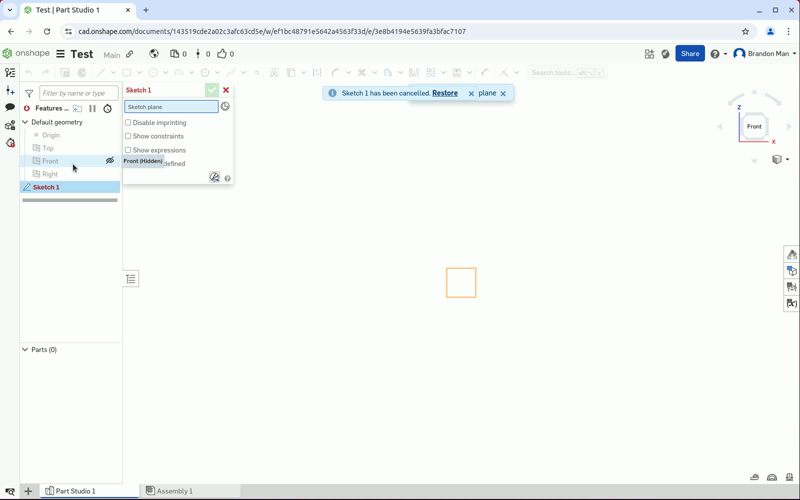
click(73, 163)
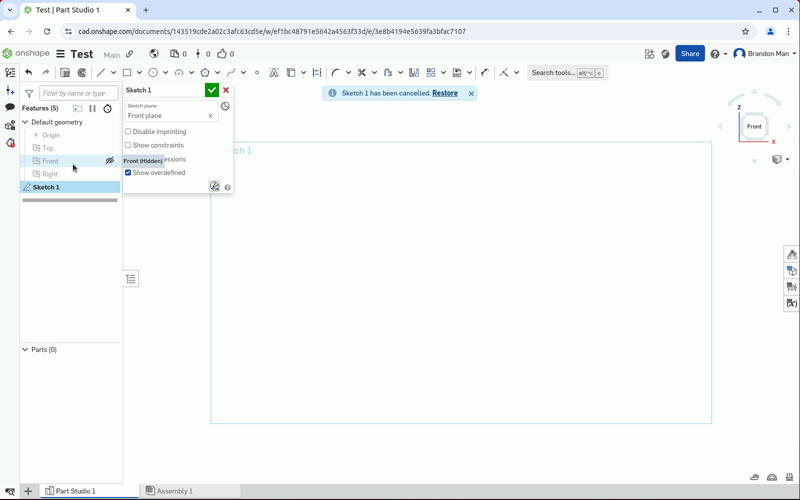
mouse_move(73, 352)
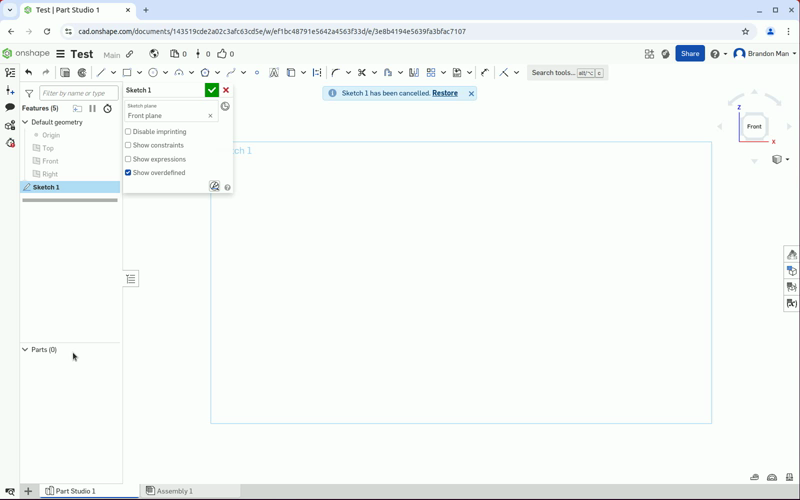
key(y)
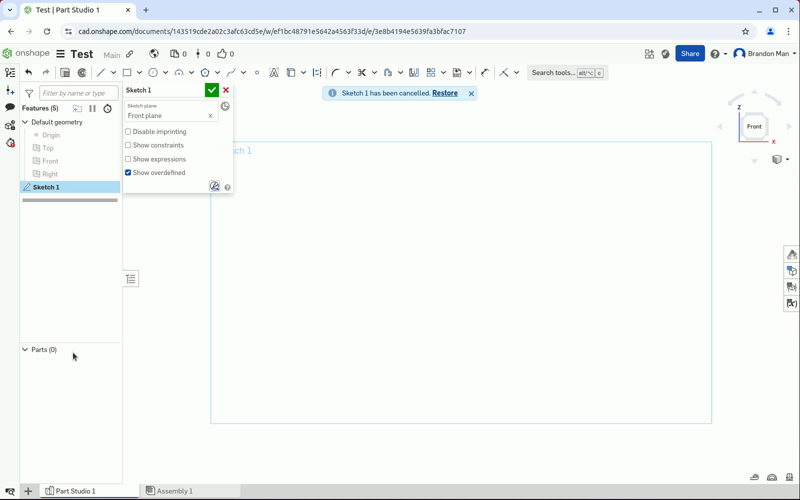
key(l)
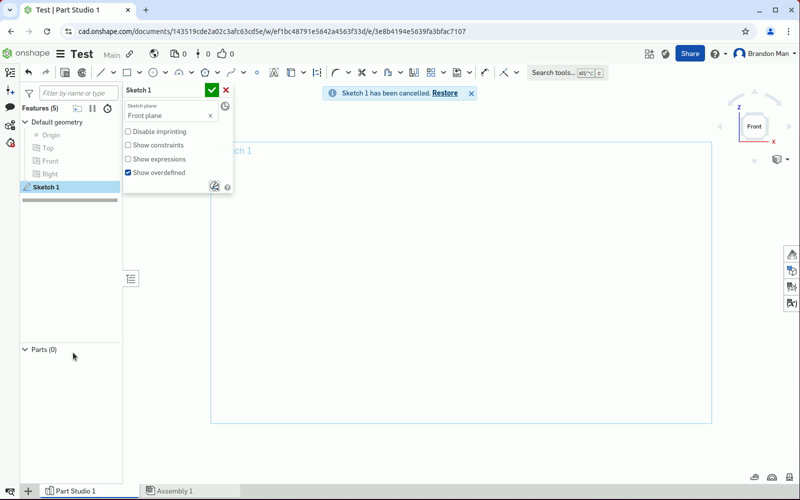
key_down(shift)
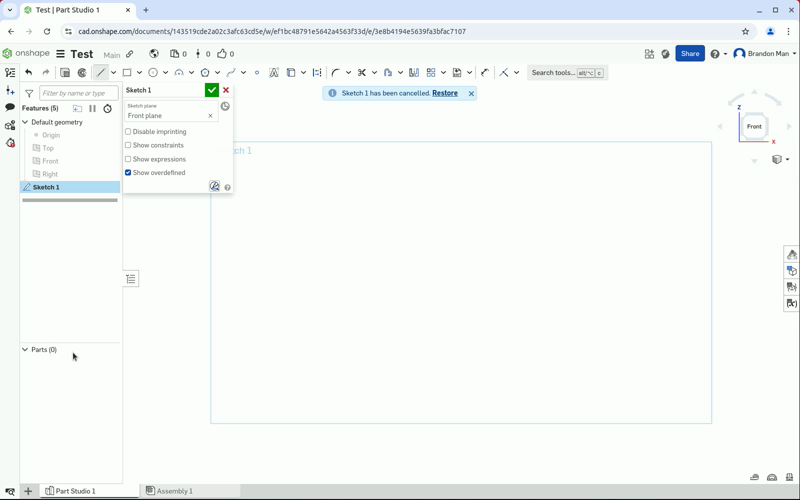
mouse_move(368, 351)
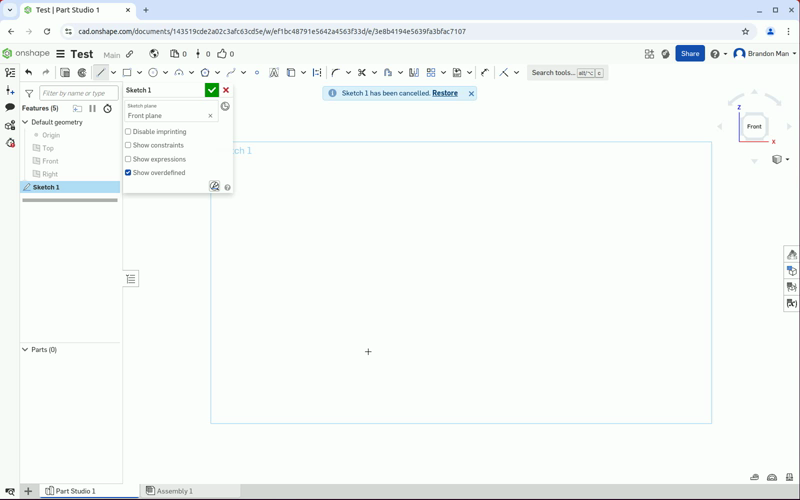
click(368, 351)
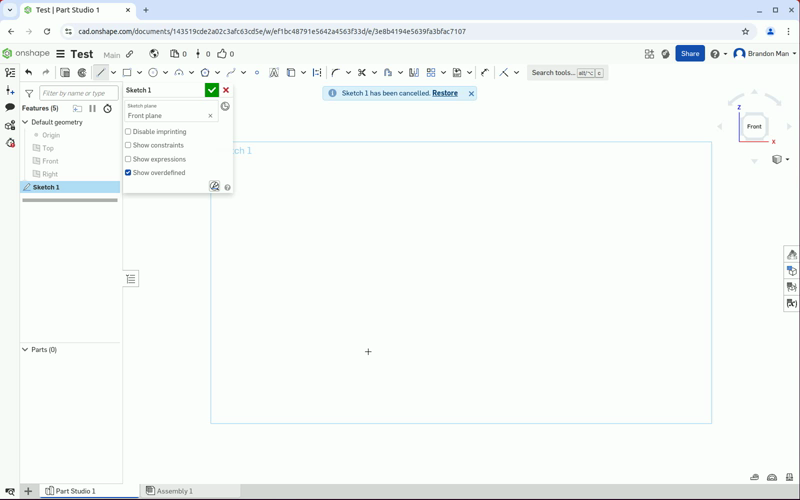
key_up(shift)
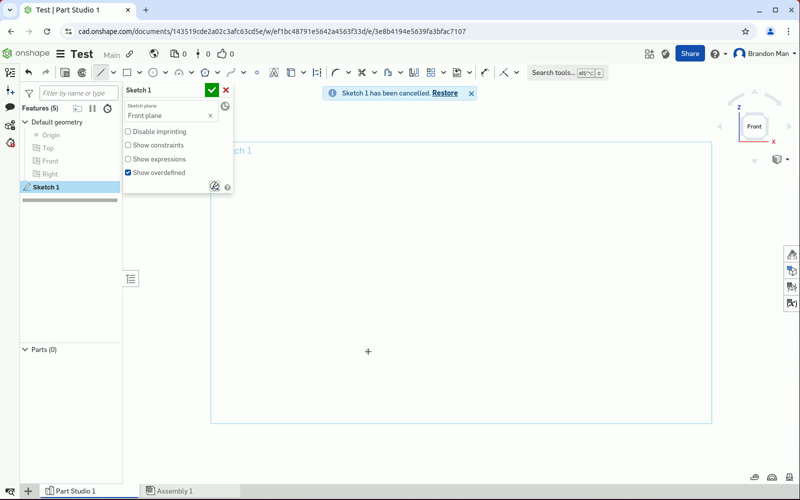
key_down(shift)
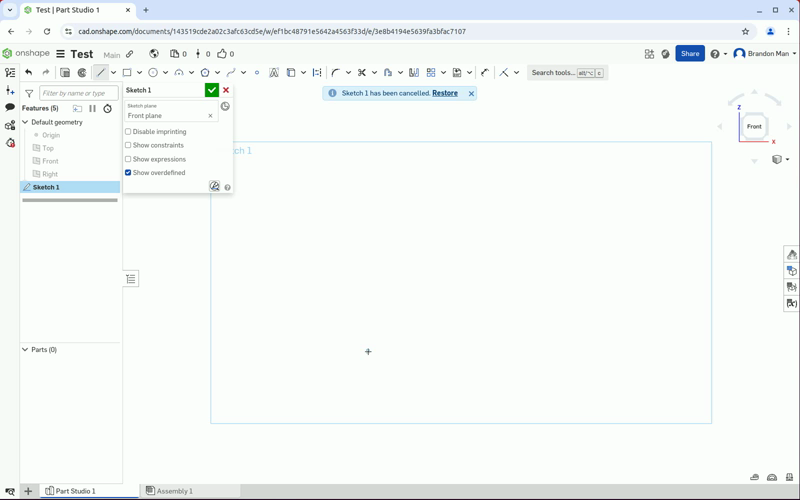
mouse_move(559, 351)
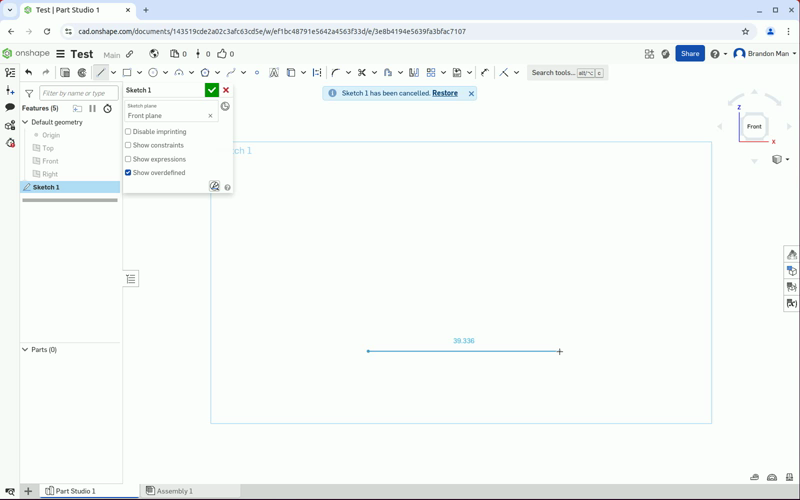
click(559, 351)
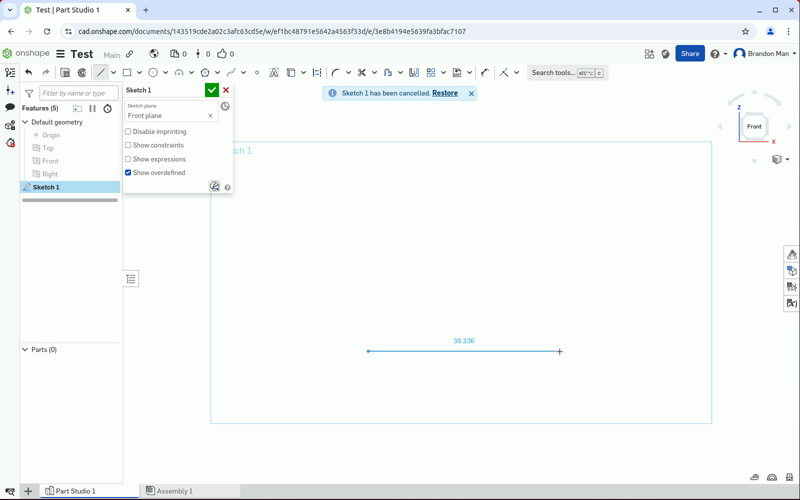
key_up(shift)
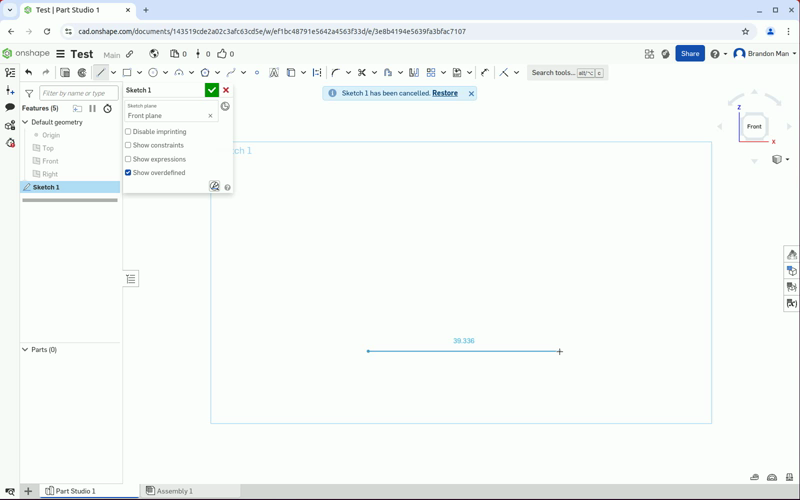
key_down(shift)
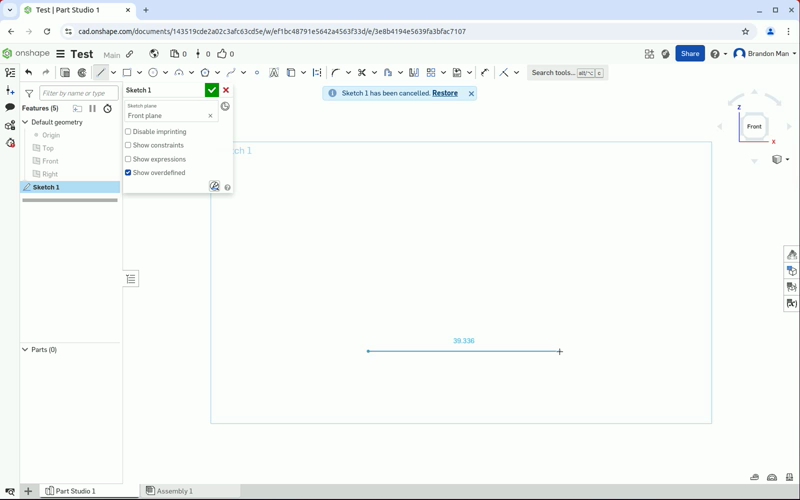
mouse_move(559, 219)
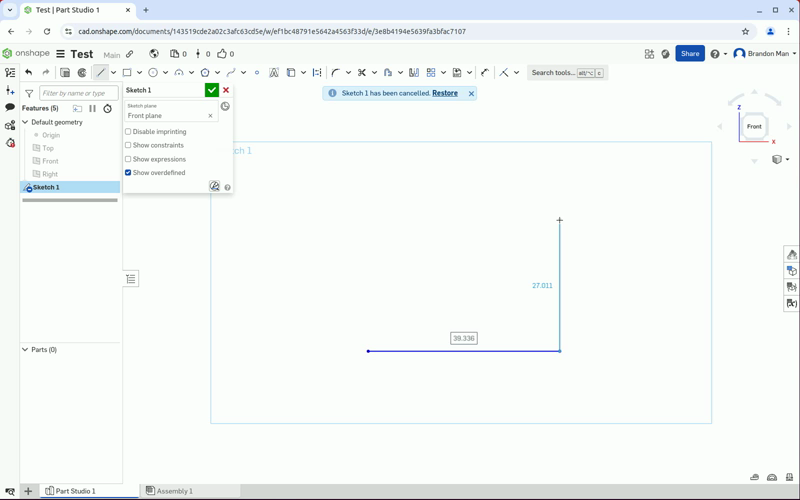
click(559, 219)
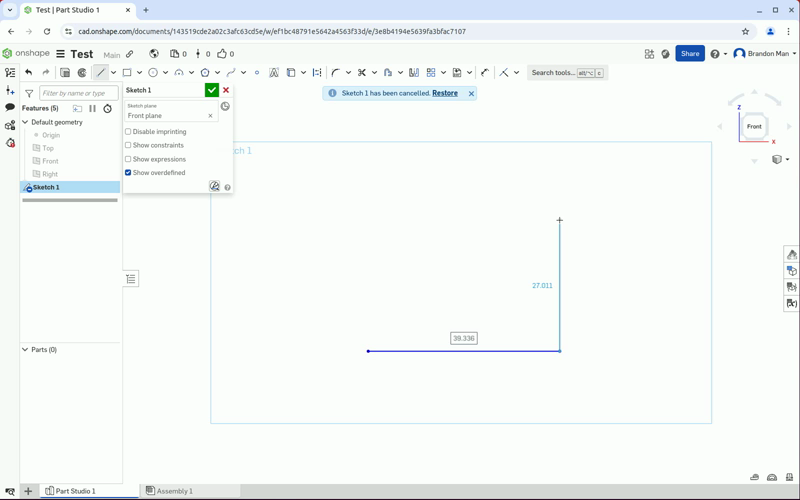
key_up(shift)
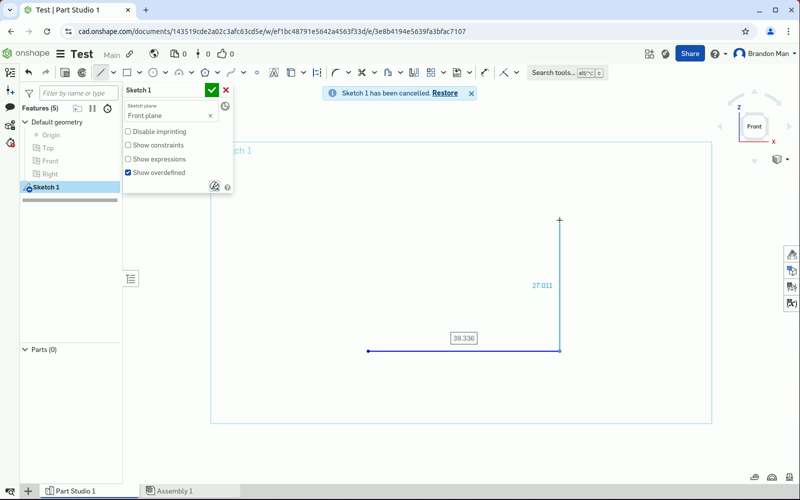
key_down(shift)
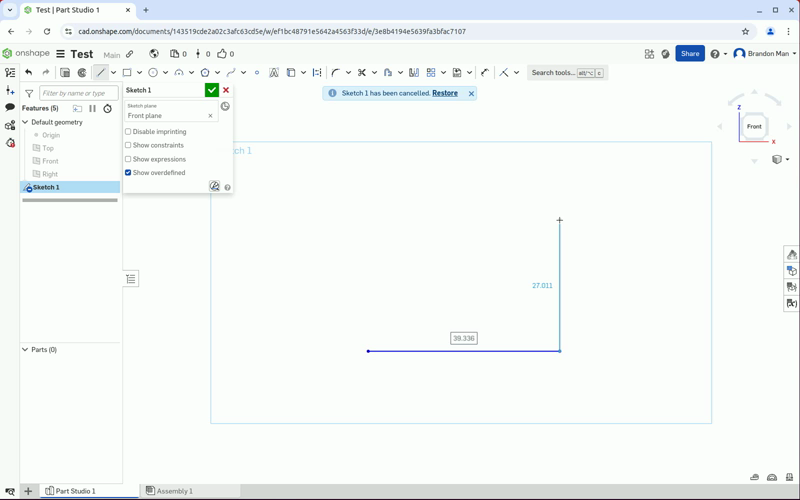
mouse_move(368, 219)
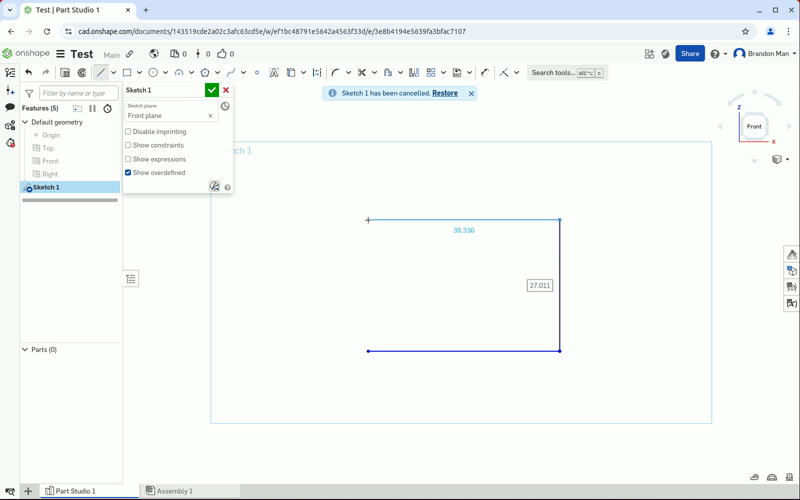
click(368, 219)
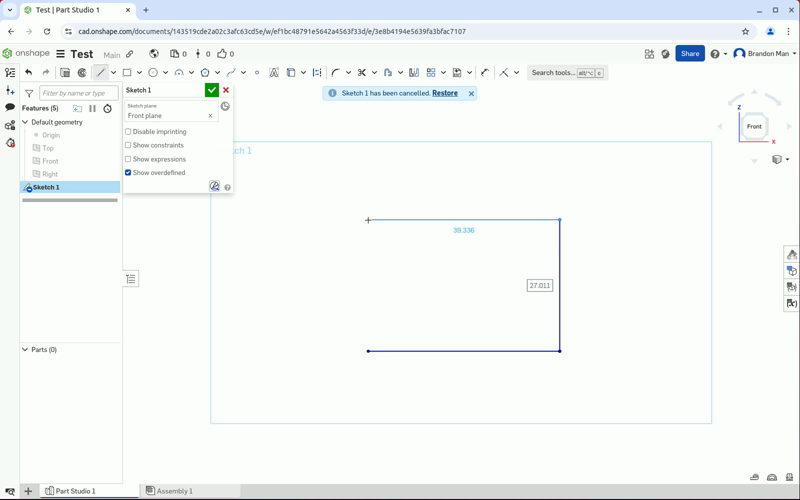
key_up(shift)
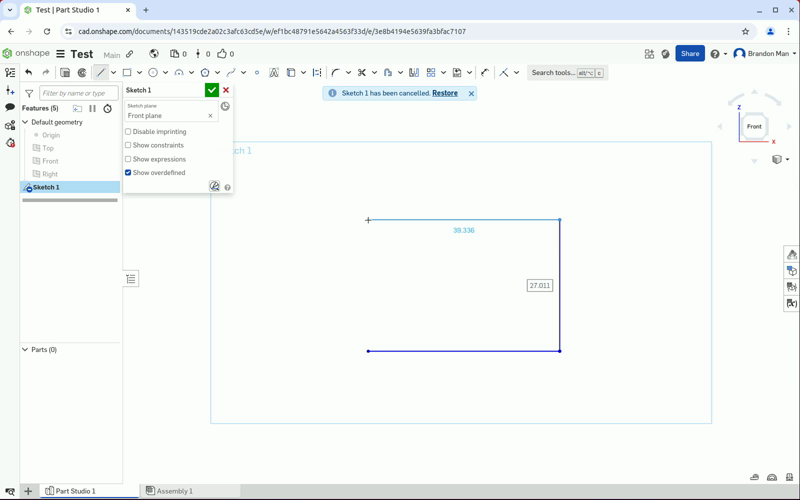
key_down(shift)
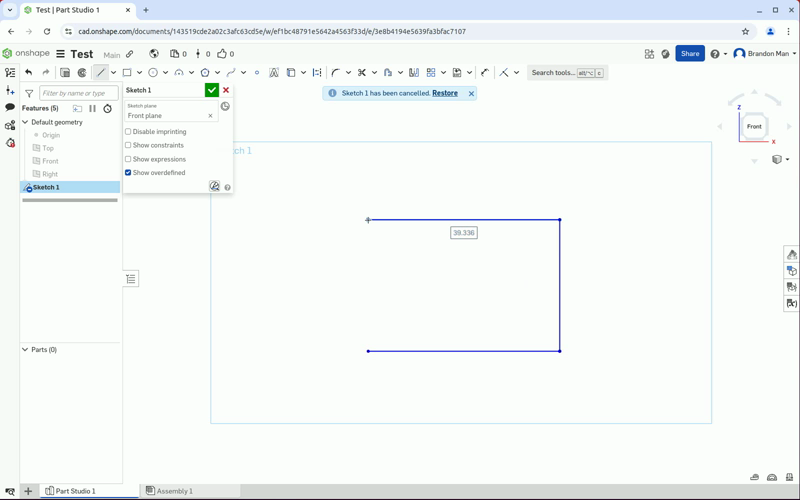
mouse_move(368, 351)
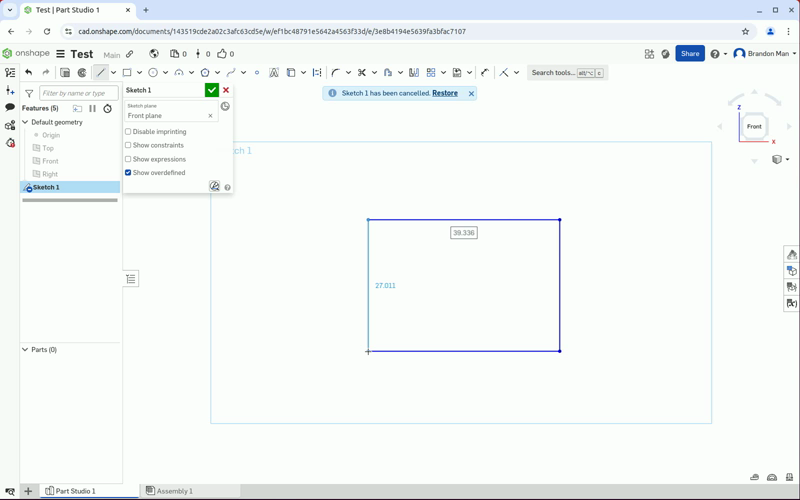
key_up(shift)
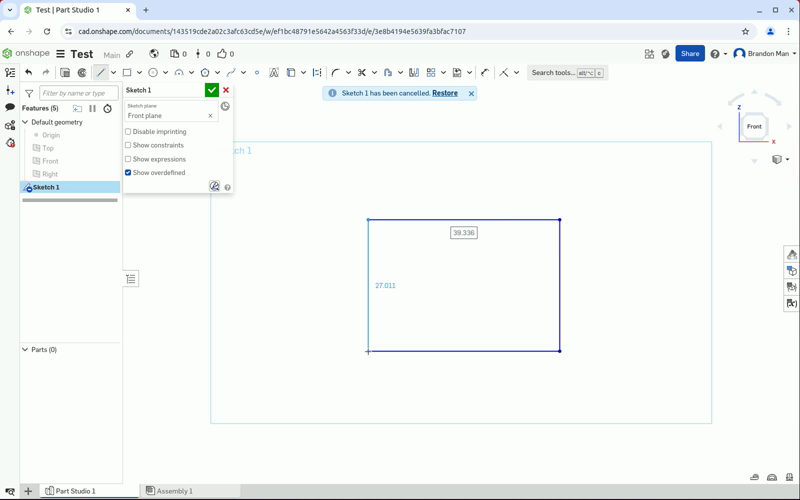
click(368, 351)
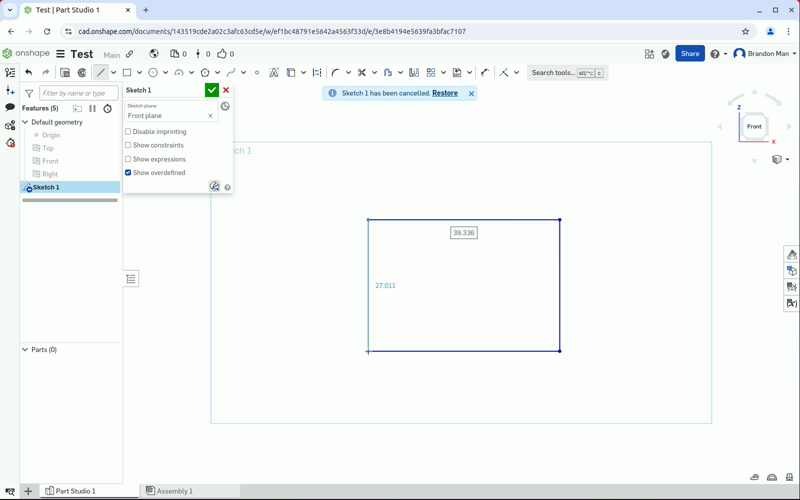
key(esc)
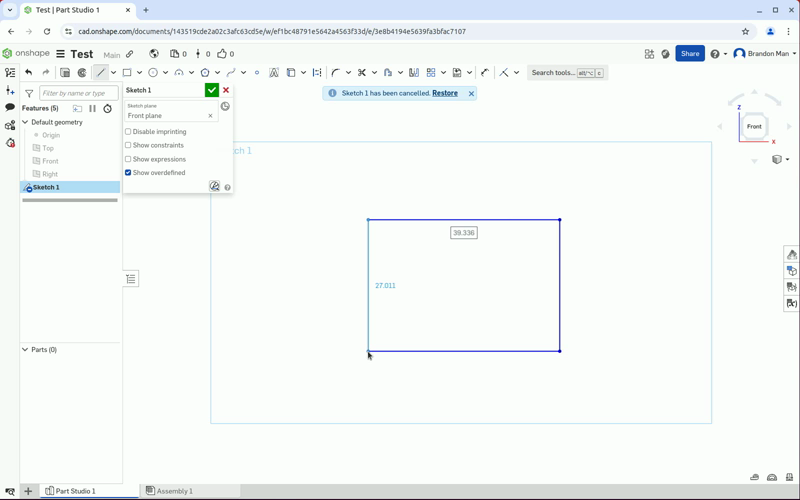
key(c)
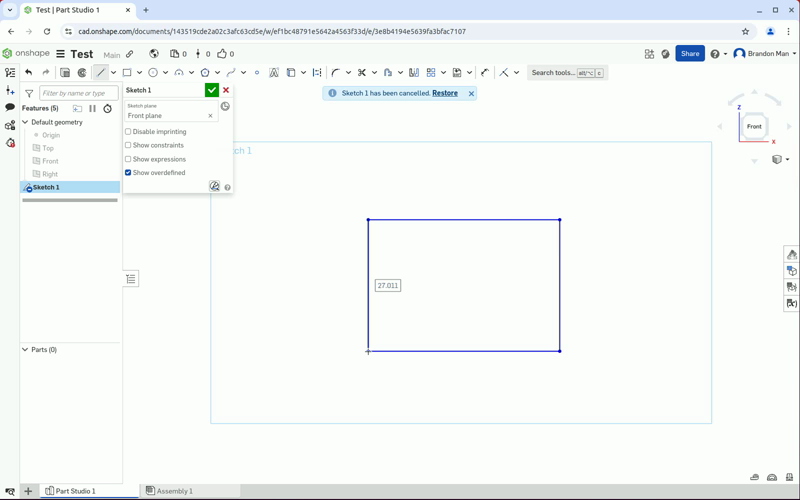
key_down(shift)
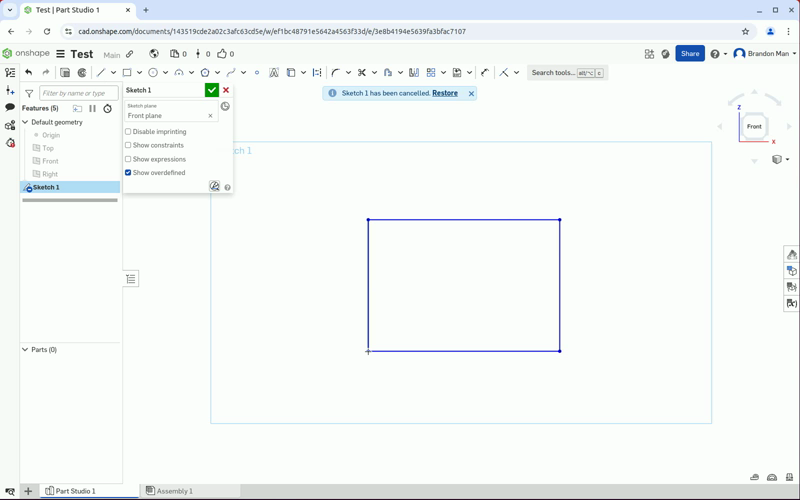
mouse_move(460, 284)
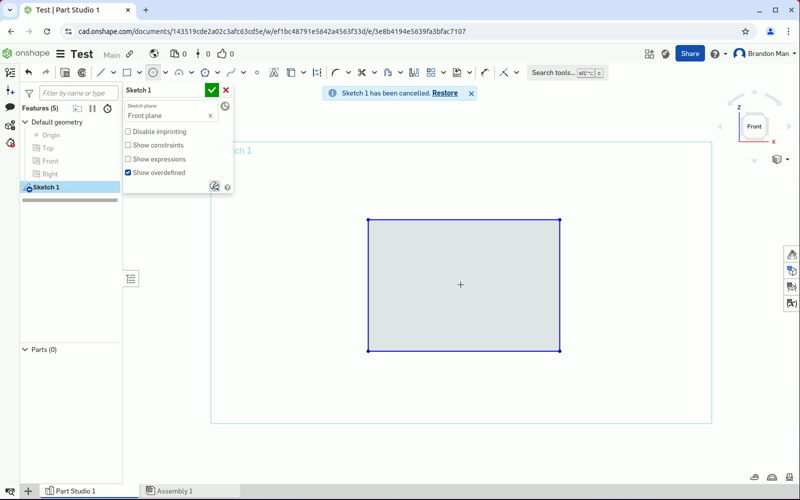
click(460, 284)
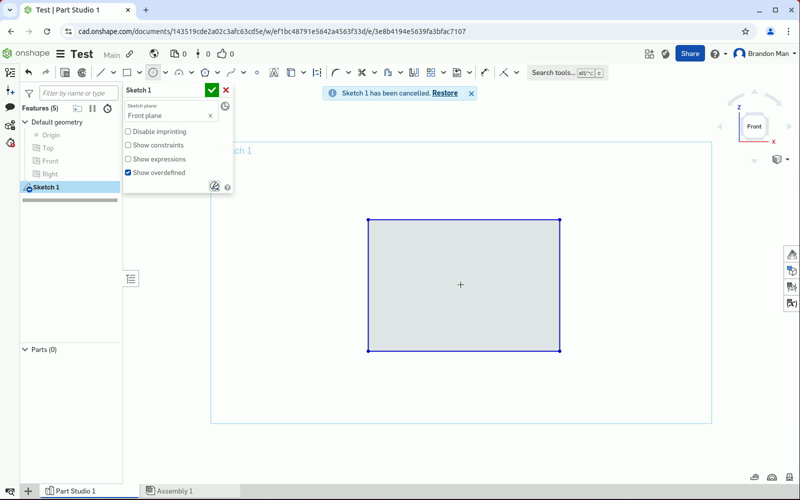
key_up(shift)
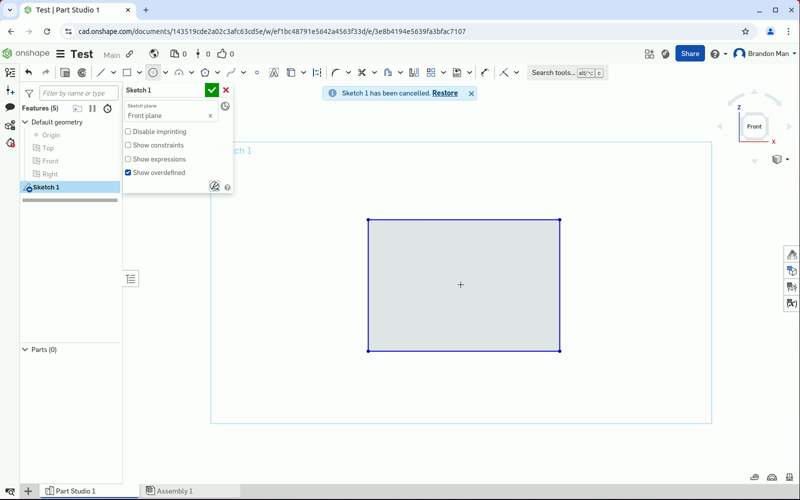
mouse_move(492, 284)
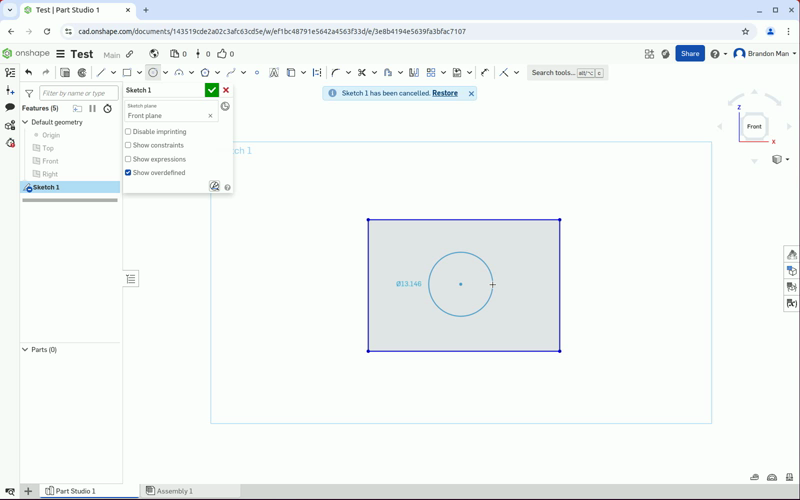
click(492, 284)
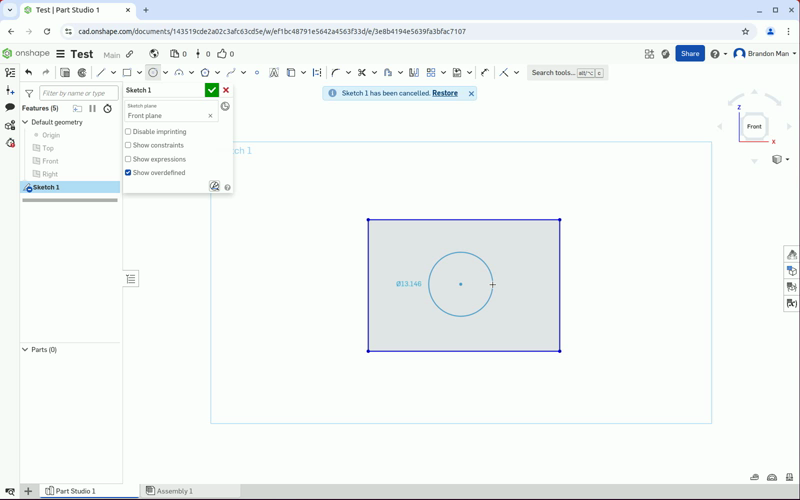
key(esc)
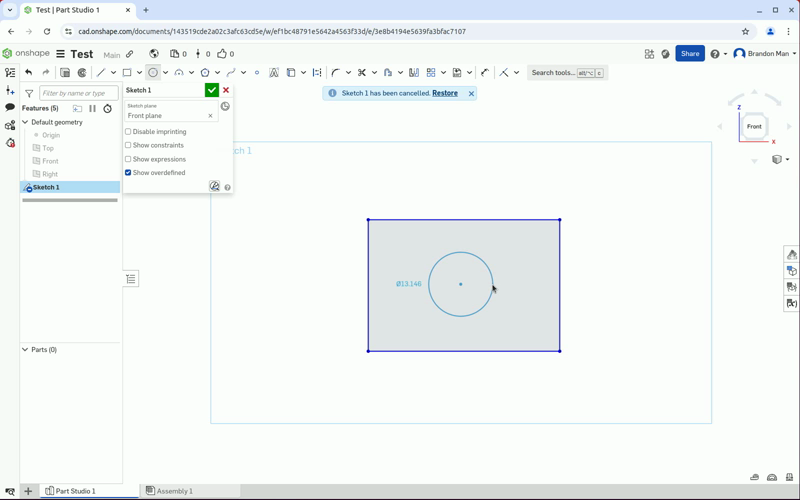
mouse_move(526, 291)
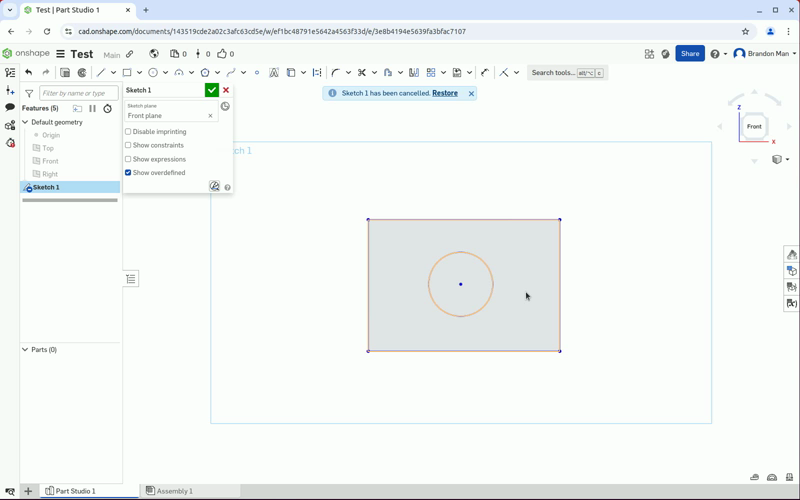
click(526, 291)
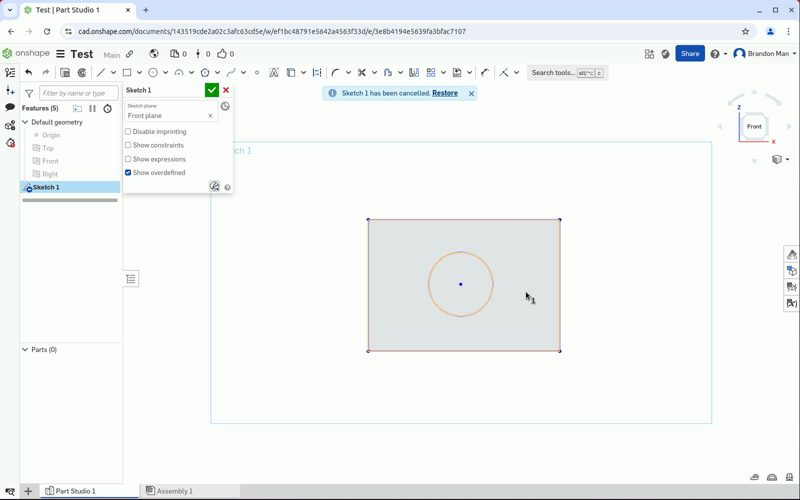
mouse_move(73, 352)
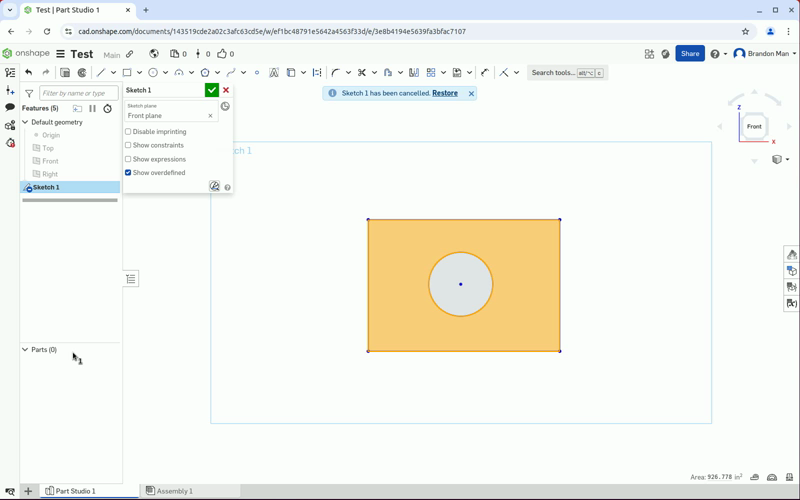
key(shift+y)
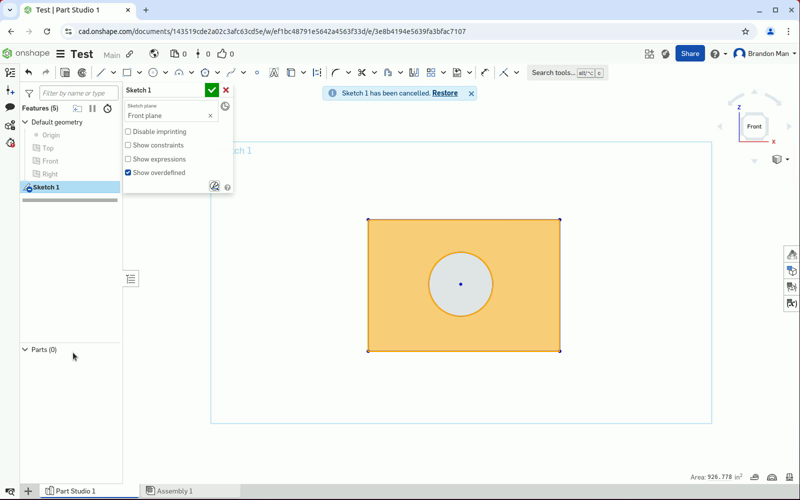
key(shift+e)
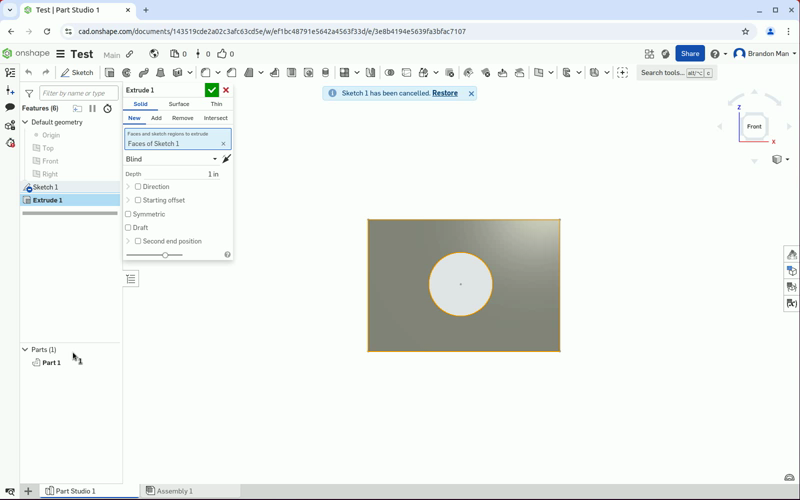
mouse_move(143, 106)
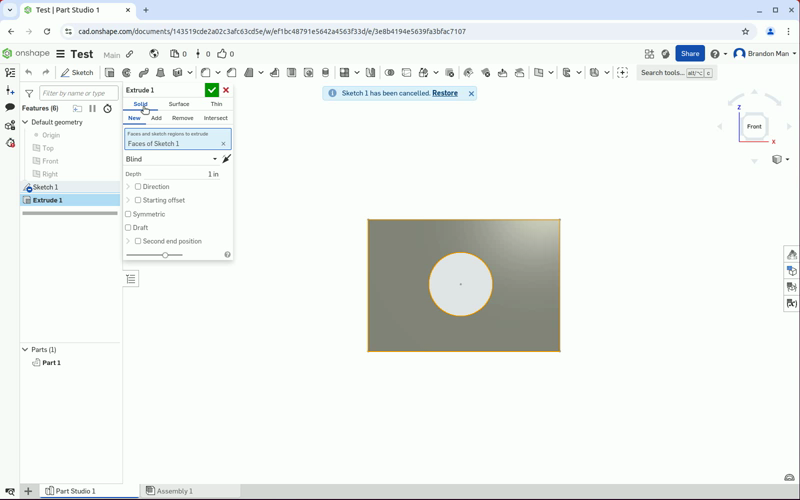
click(143, 106)
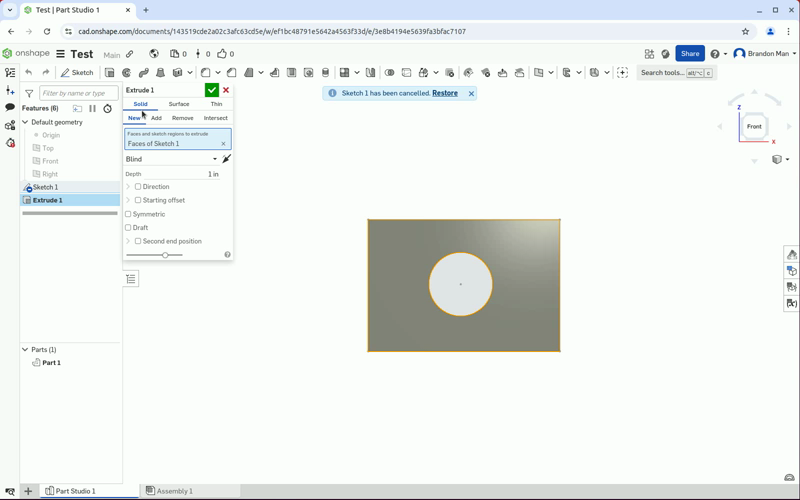
mouse_move(137, 120)
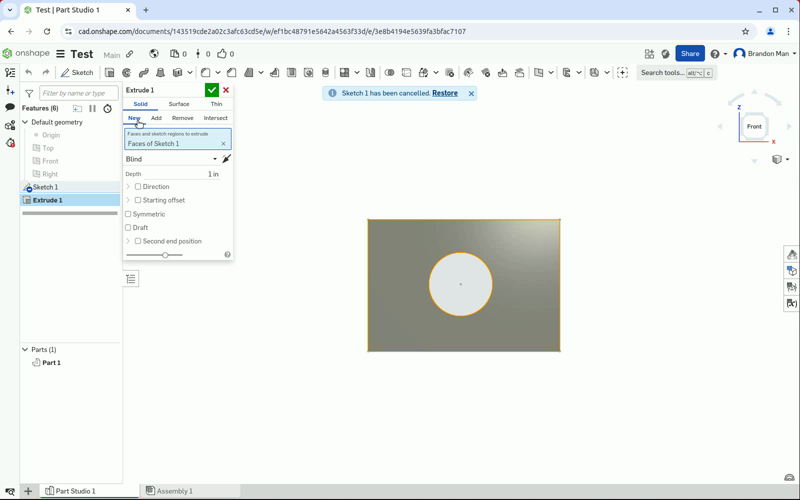
click(137, 120)
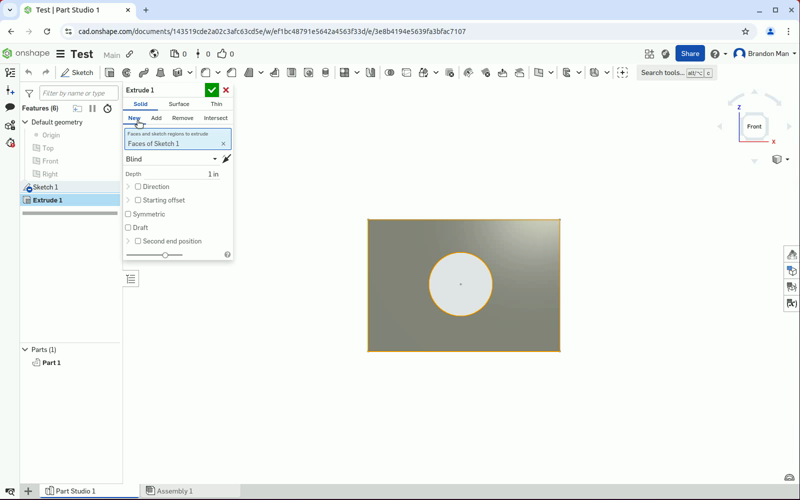
key(tab, 4)
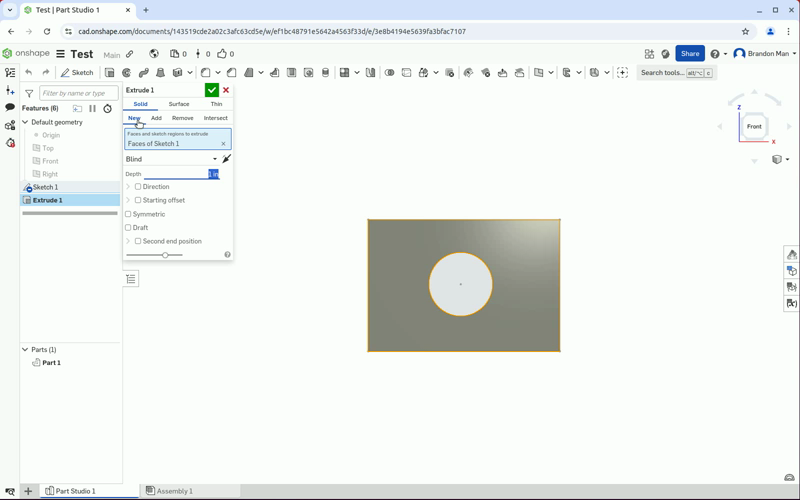
text(12.036)
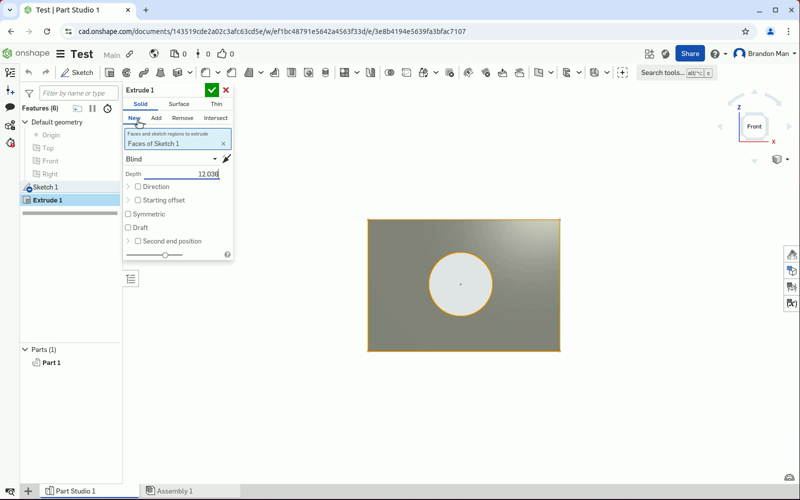
key(enter)
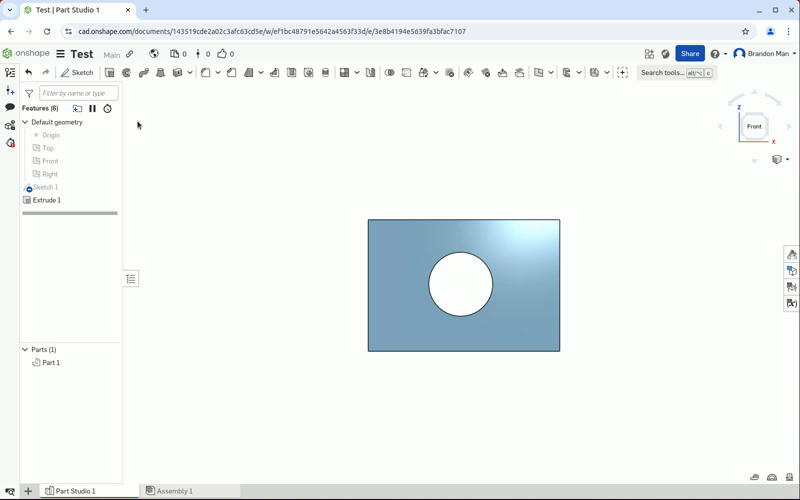
key(shift+h)
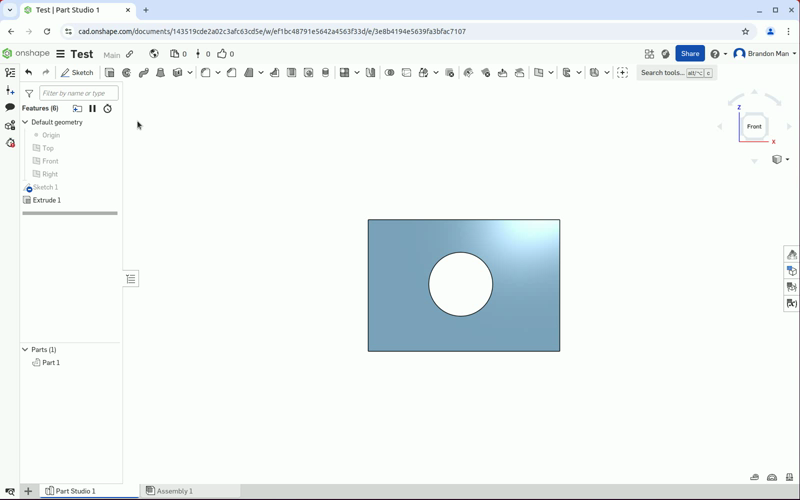
key(shift+h)
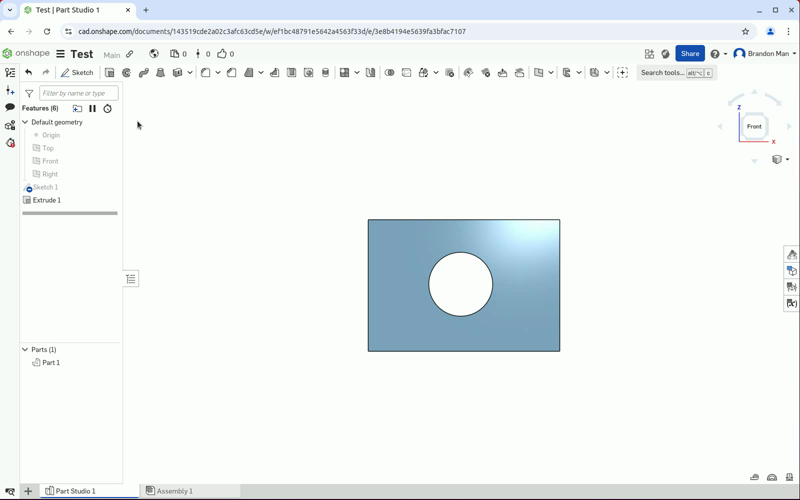
mouse_move(73, 189)
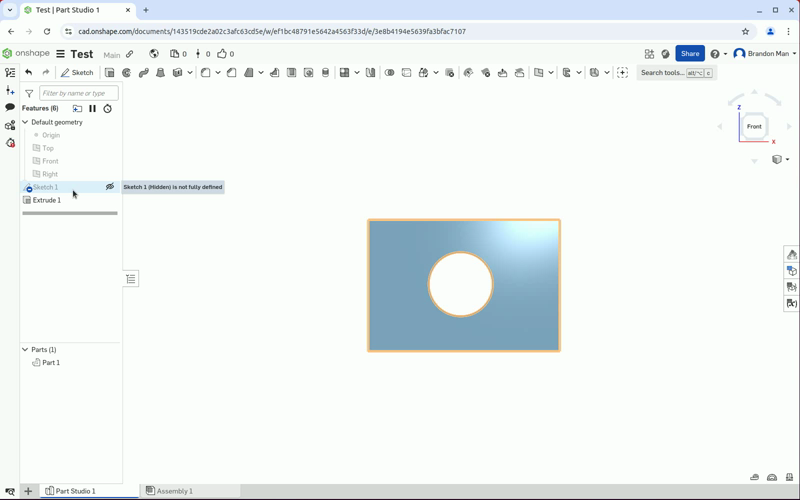
click(73, 189)
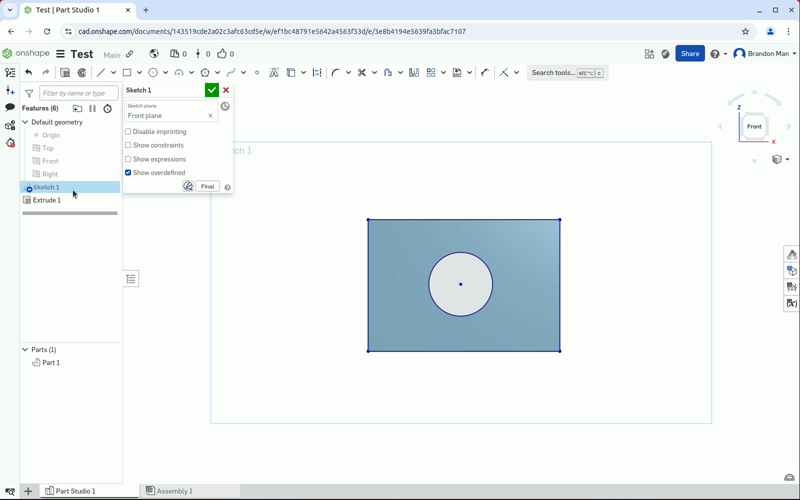
mouse_move(229, 92)
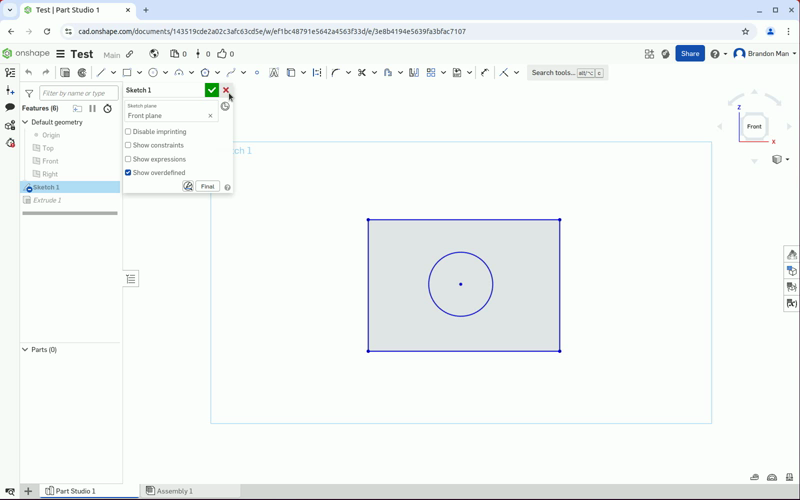
click(229, 92)
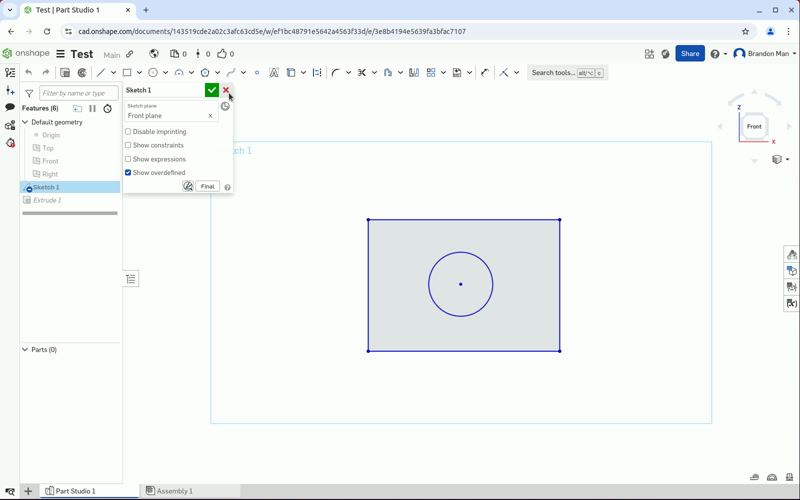
key(shift+s)
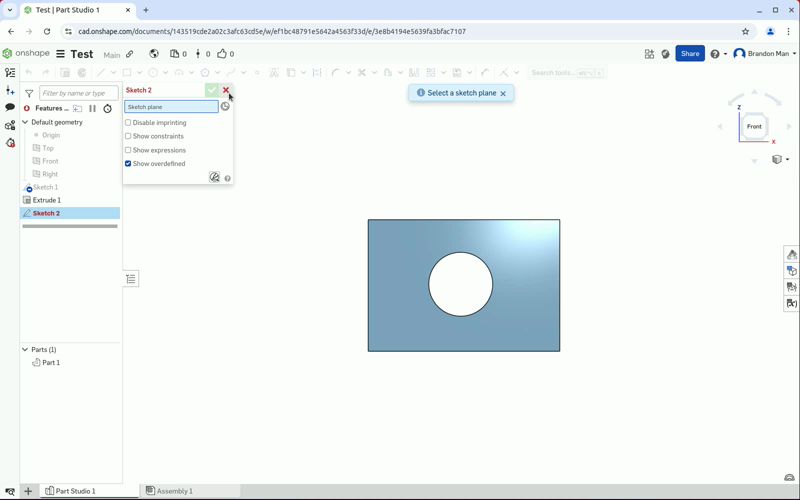
mouse_move(73, 163)
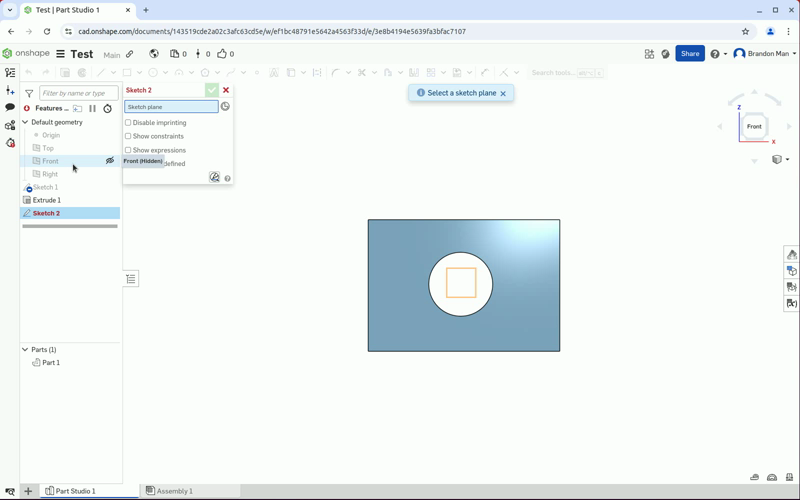
click(73, 163)
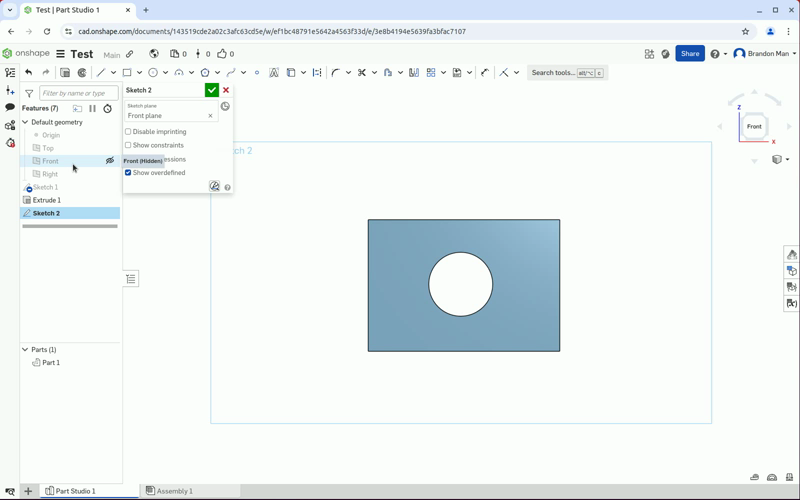
mouse_move(73, 352)
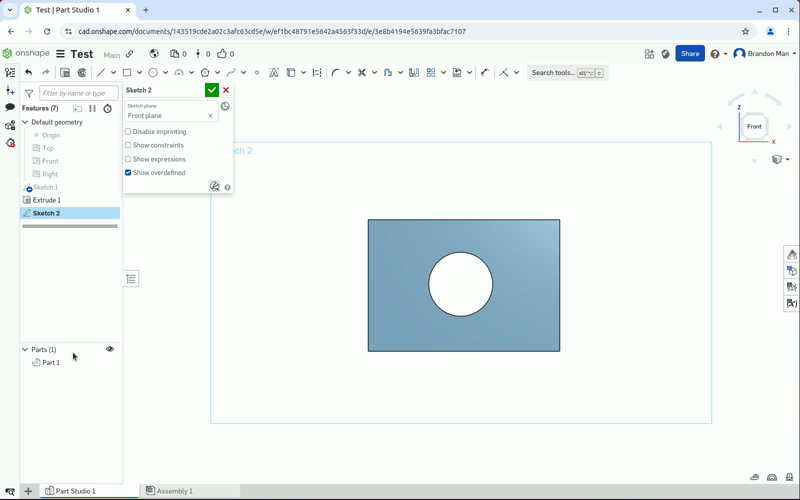
key(y)
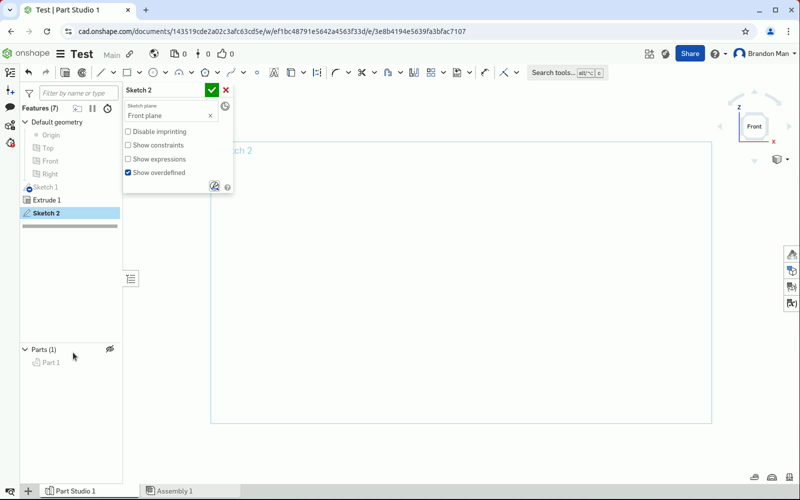
key(a)
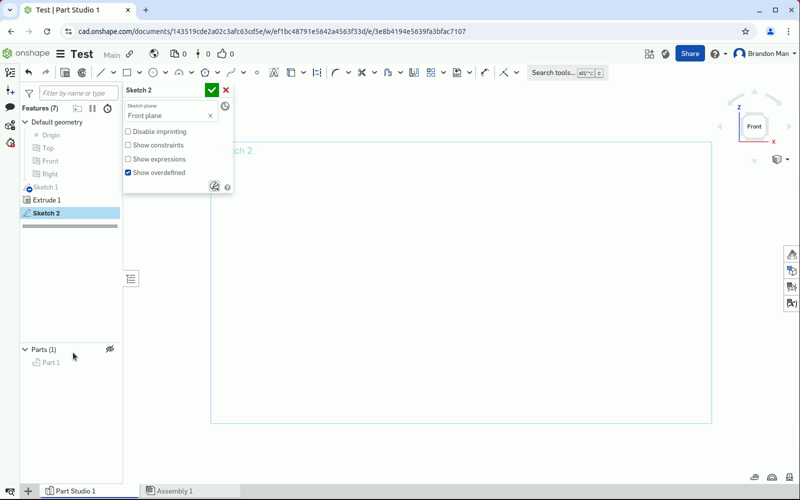
key_down(shift)
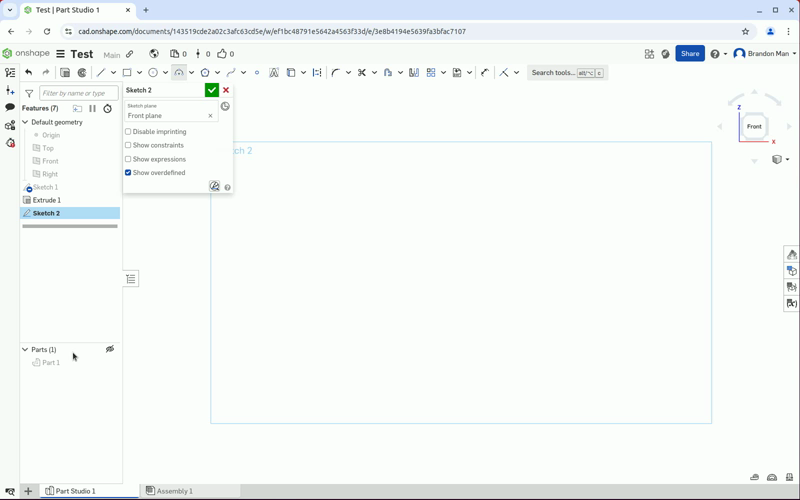
mouse_move(417, 282)
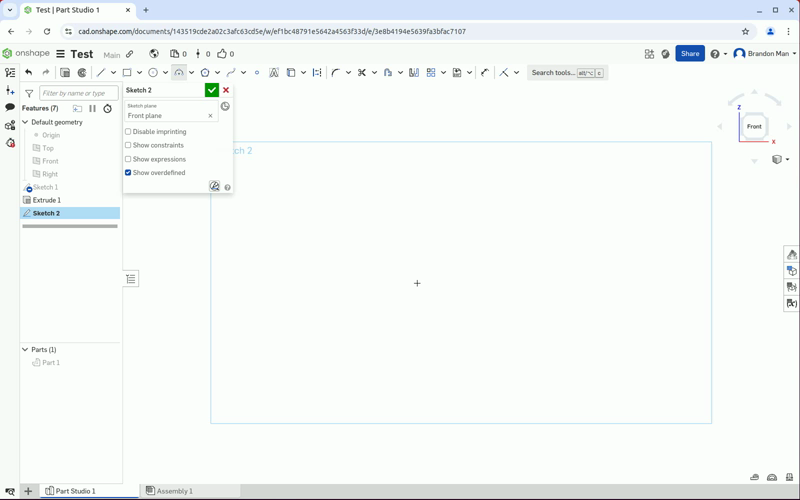
click(417, 282)
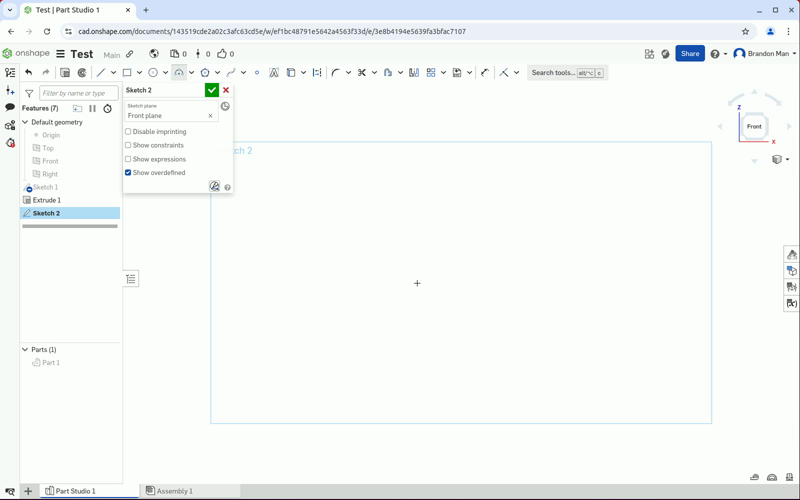
key_up(shift)
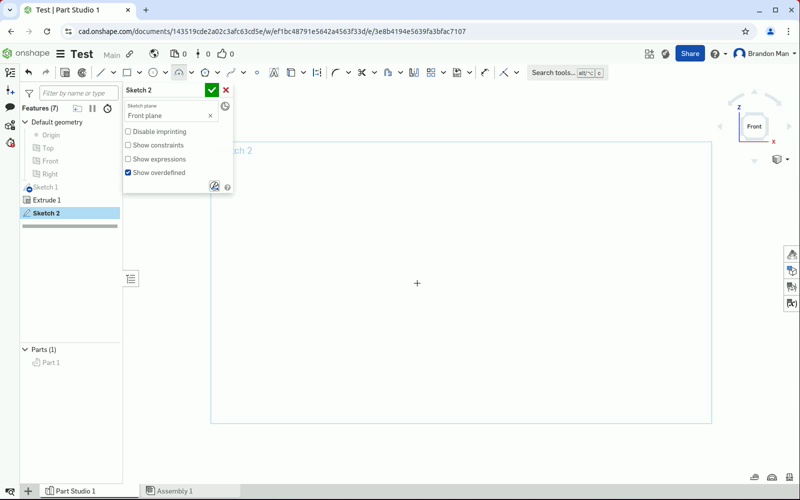
key_down(shift)
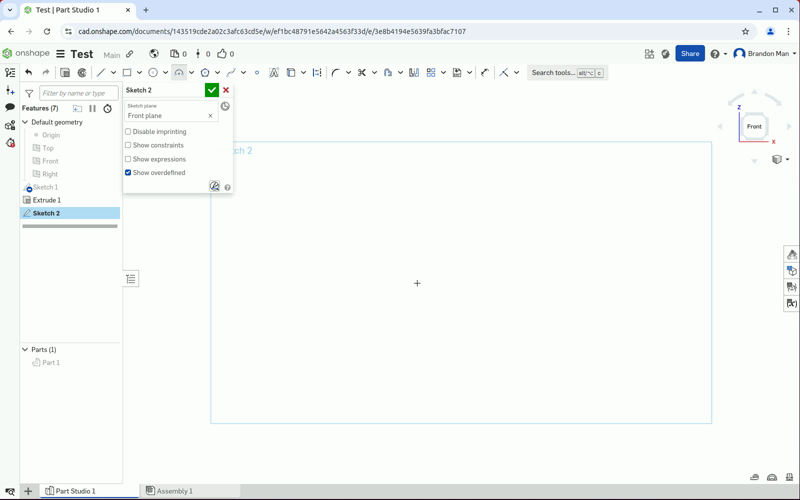
mouse_move(503, 282)
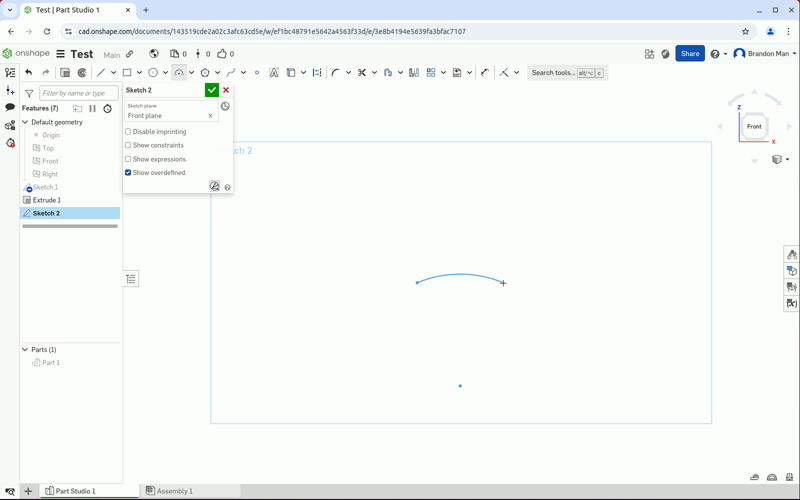
click(503, 282)
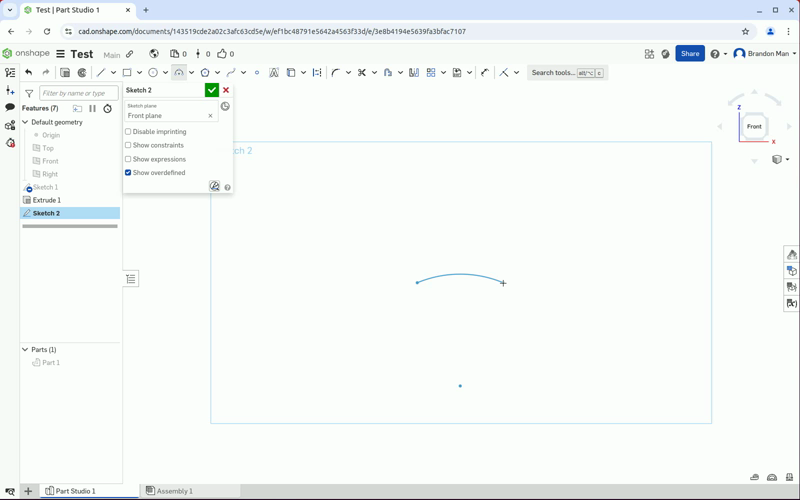
mouse_move(460, 325)
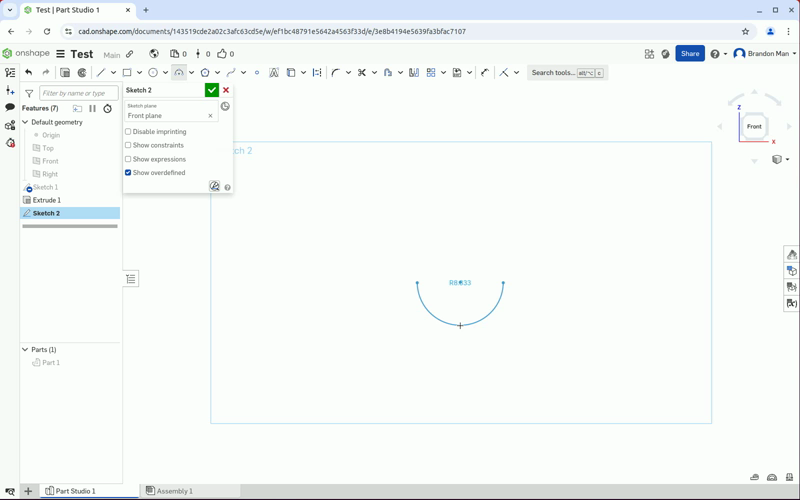
click(460, 325)
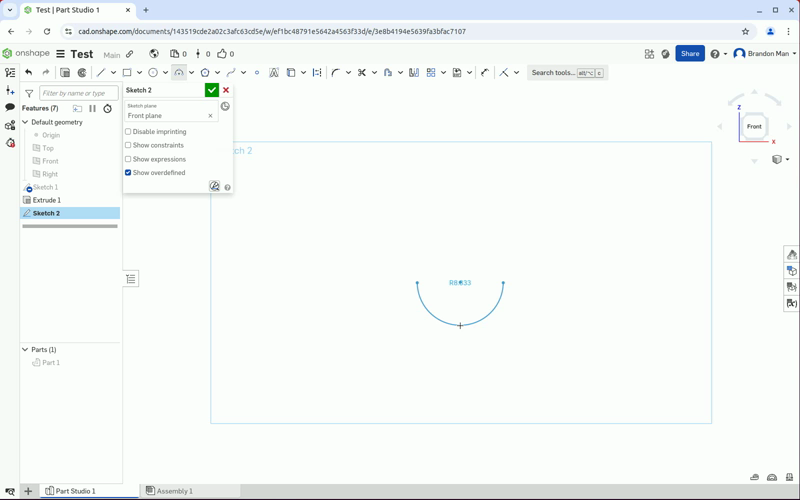
key_up(shift)
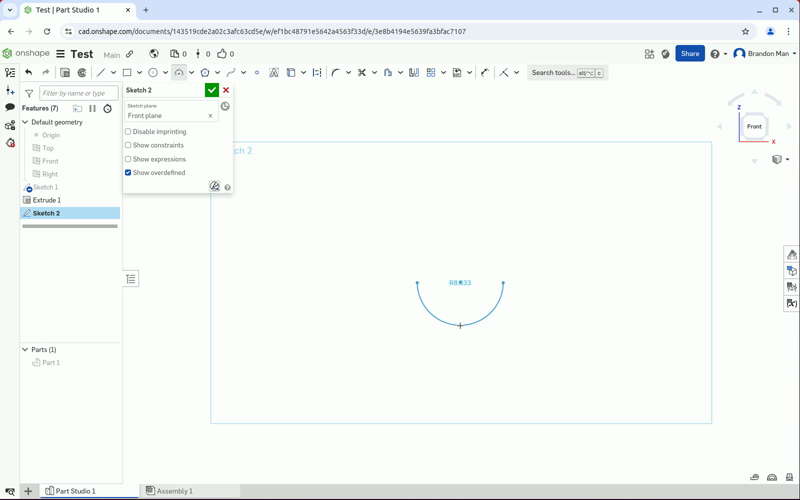
mouse_move(503, 282)
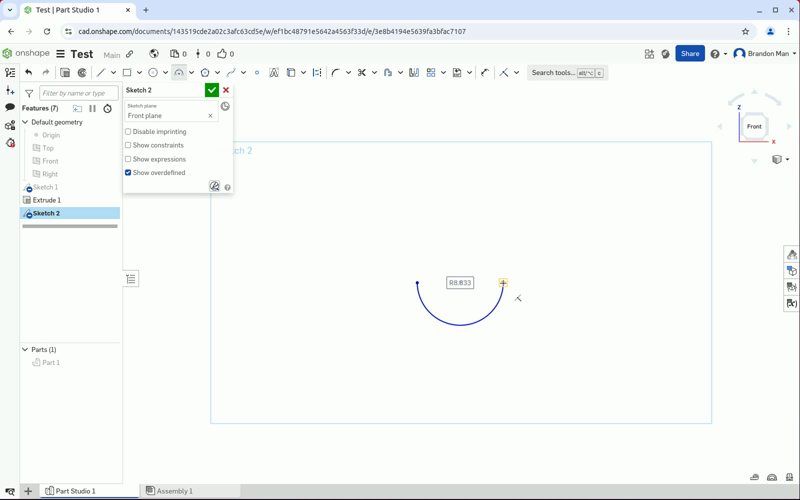
click(503, 282)
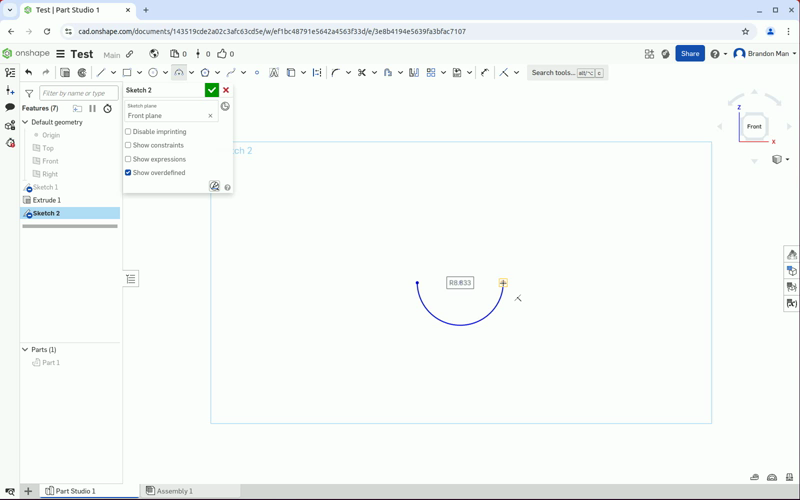
mouse_move(417, 282)
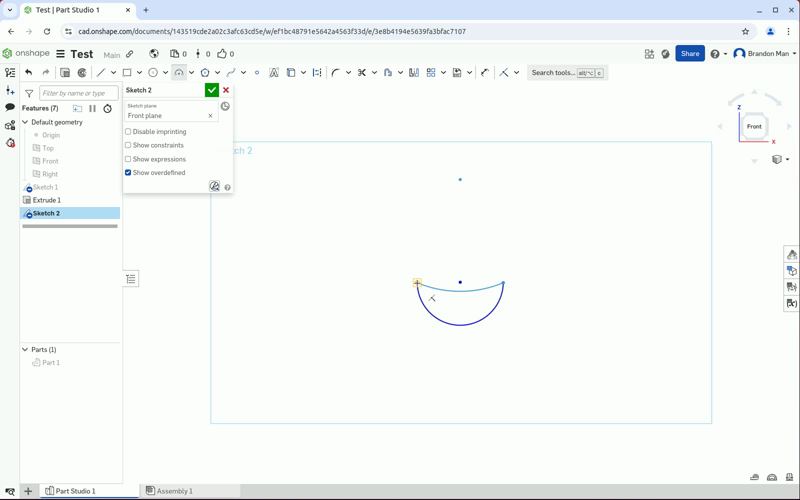
click(417, 282)
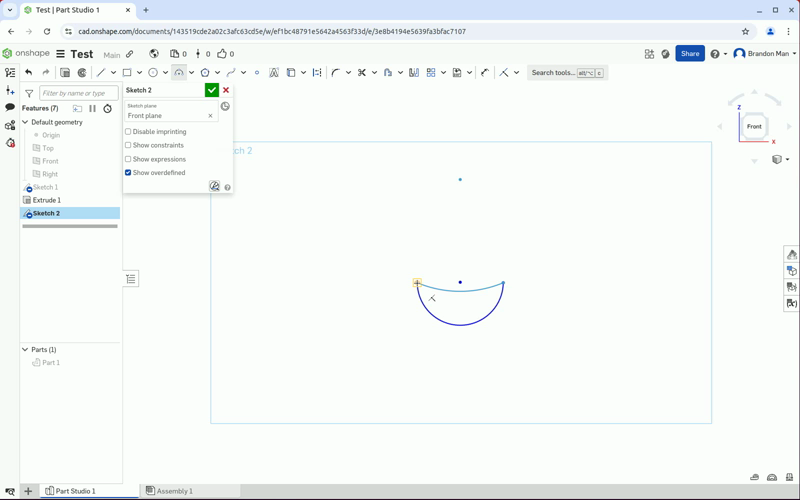
key_down(shift)
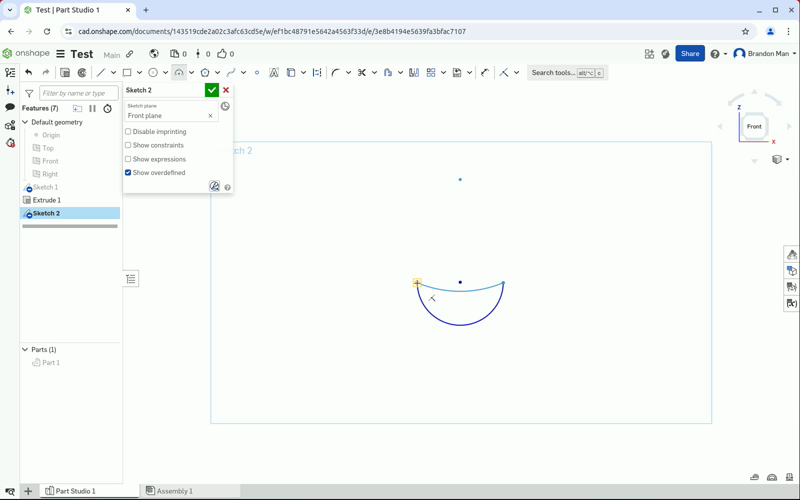
mouse_move(460, 240)
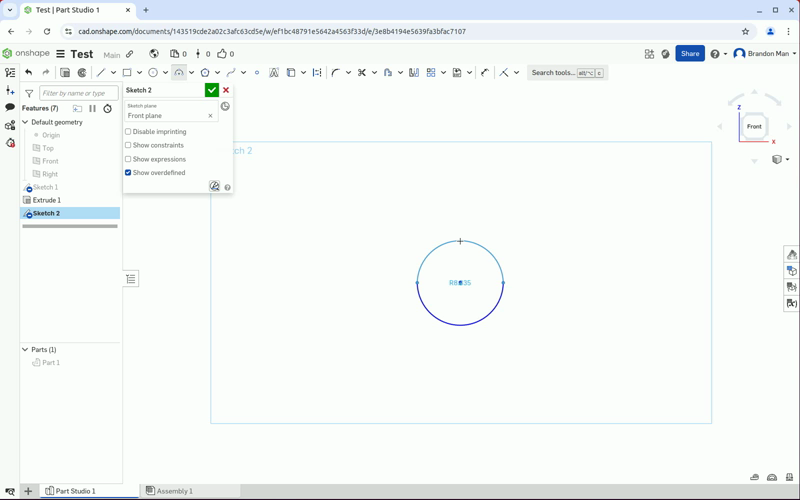
click(460, 240)
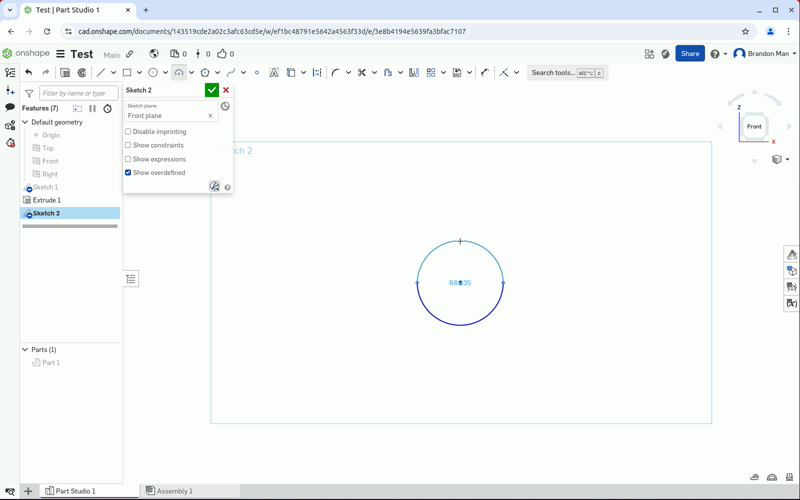
key_up(shift)
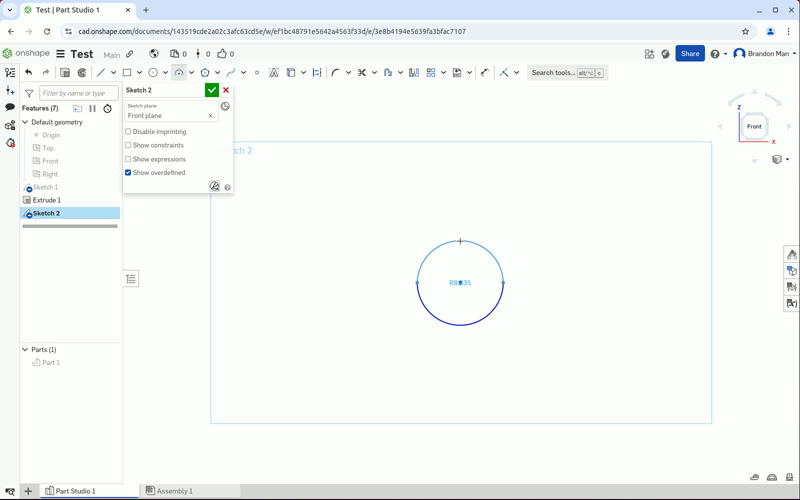
key(esc)
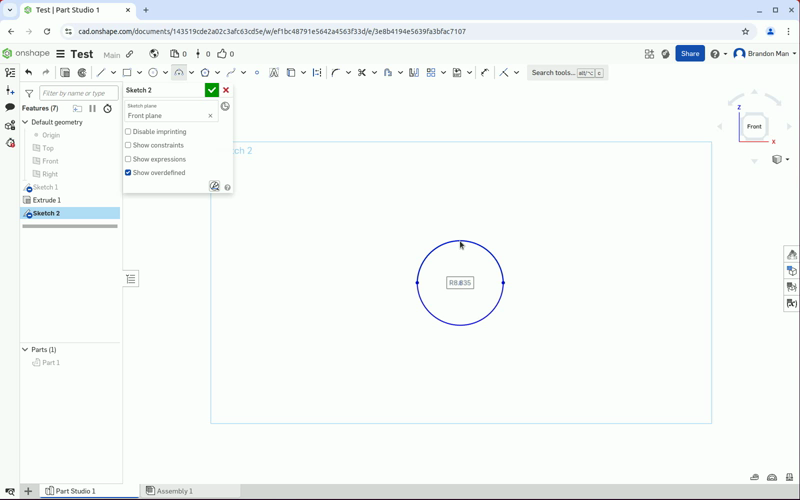
mouse_move(474, 293)
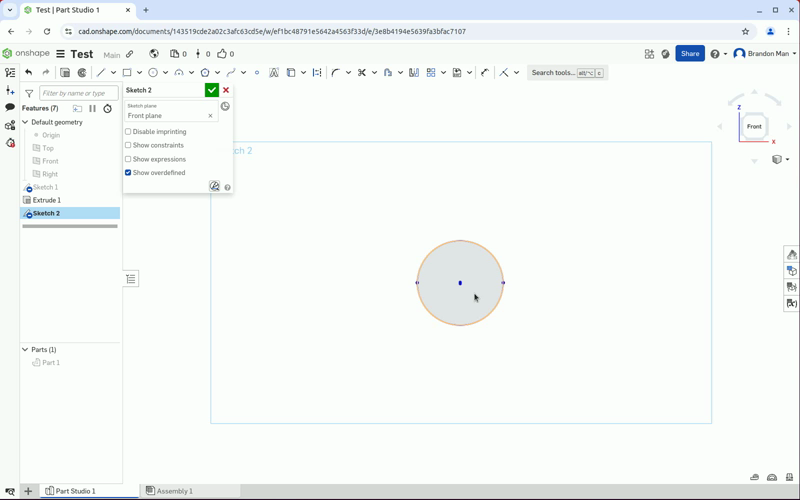
click(474, 293)
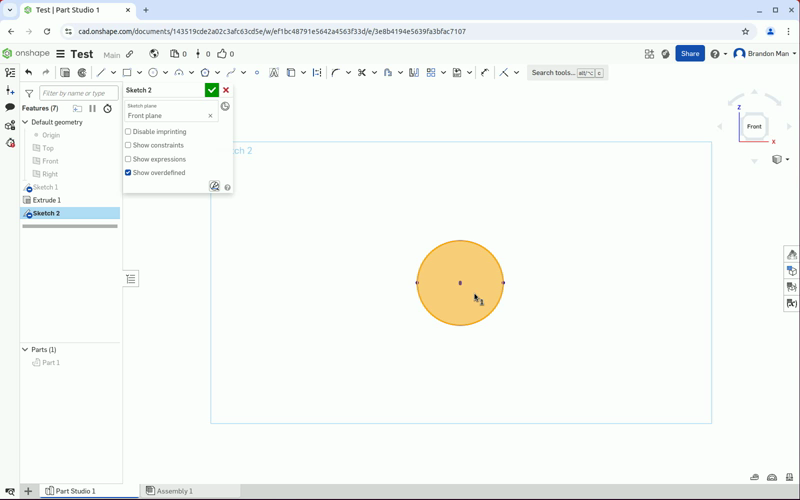
mouse_move(73, 352)
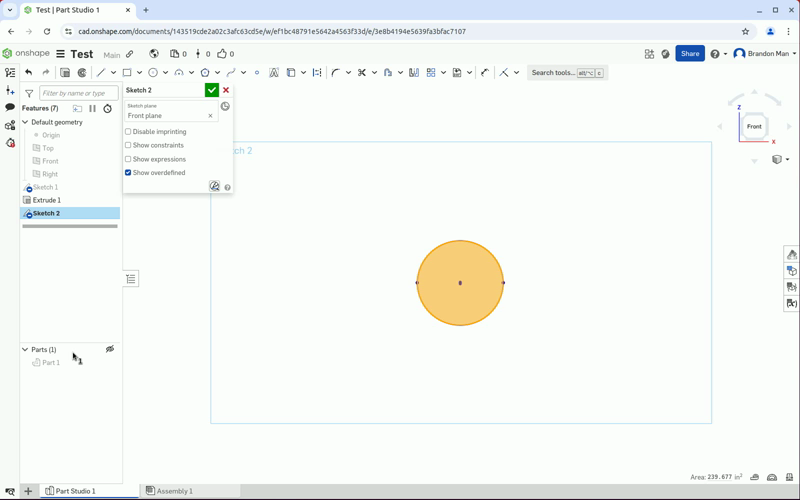
key(shift+y)
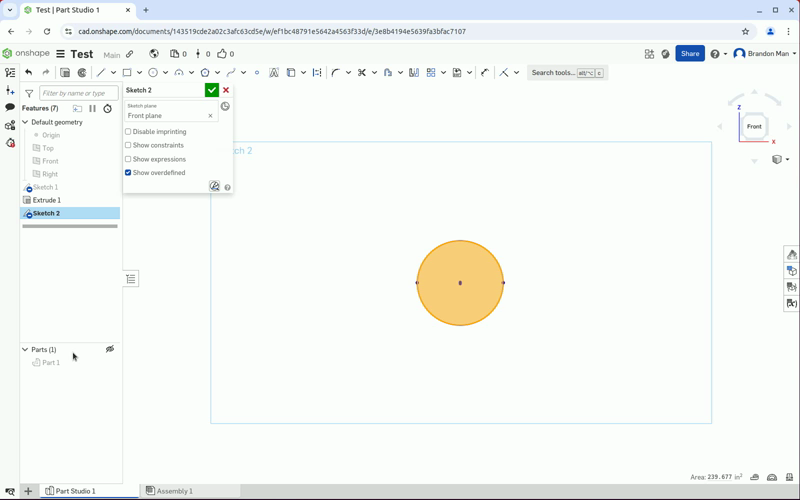
key(shift+e)
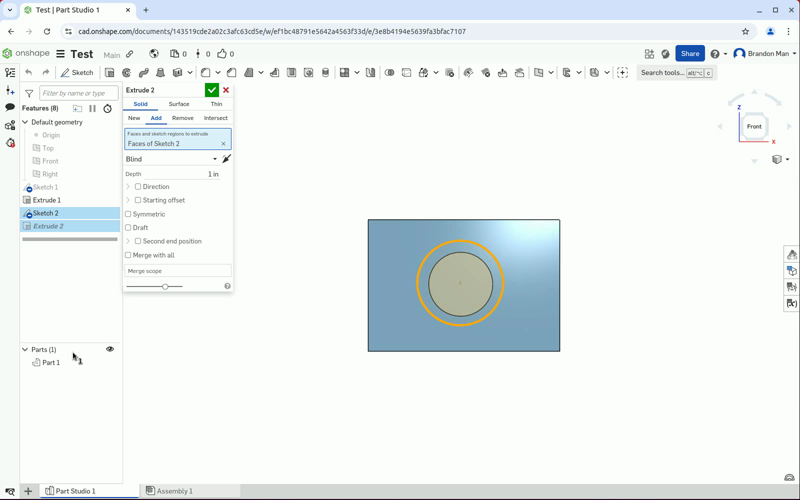
mouse_move(143, 106)
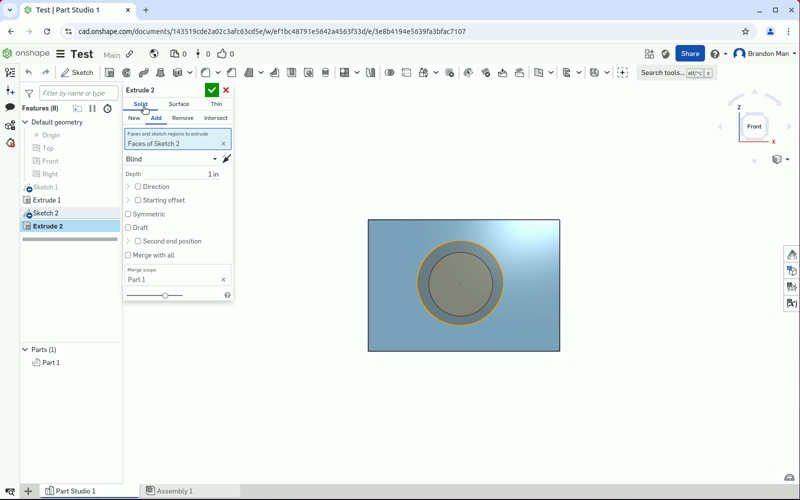
click(143, 106)
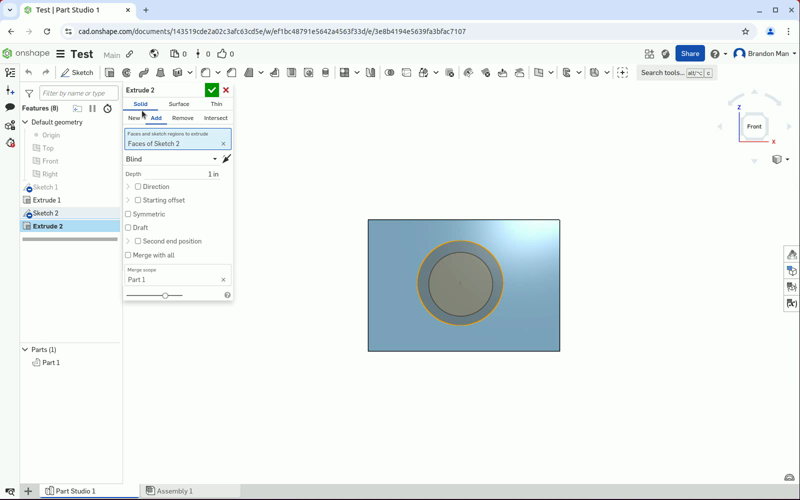
mouse_move(137, 120)
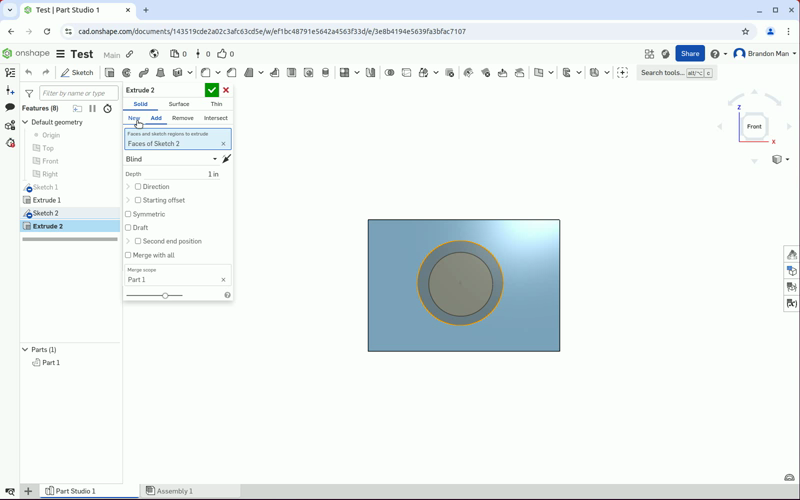
click(137, 120)
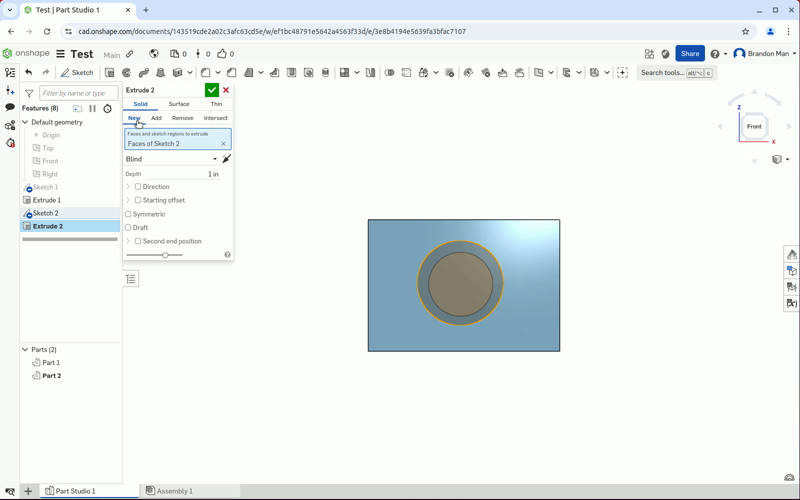
key(tab, 4)
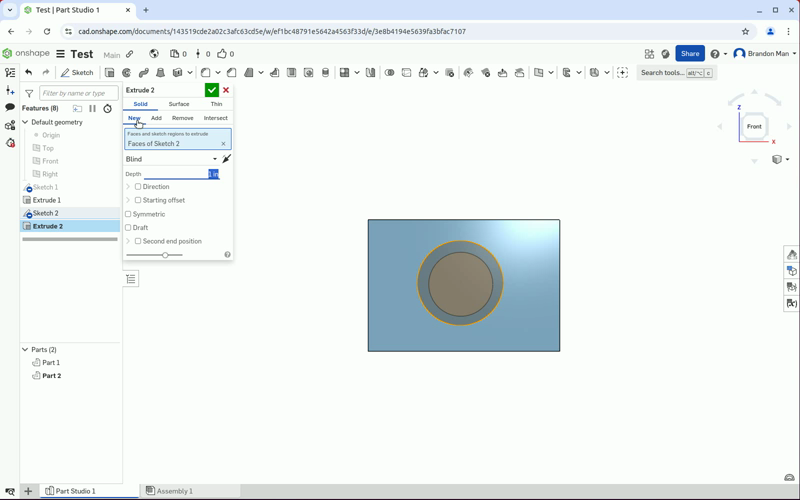
text(23.108)
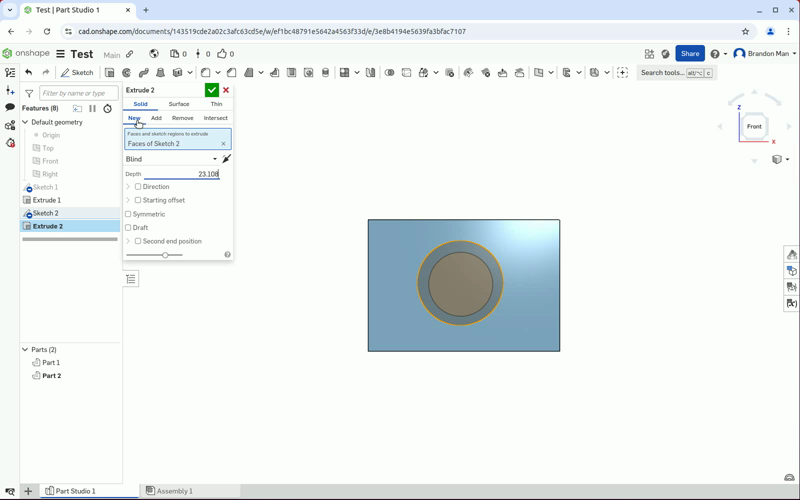
key(enter)
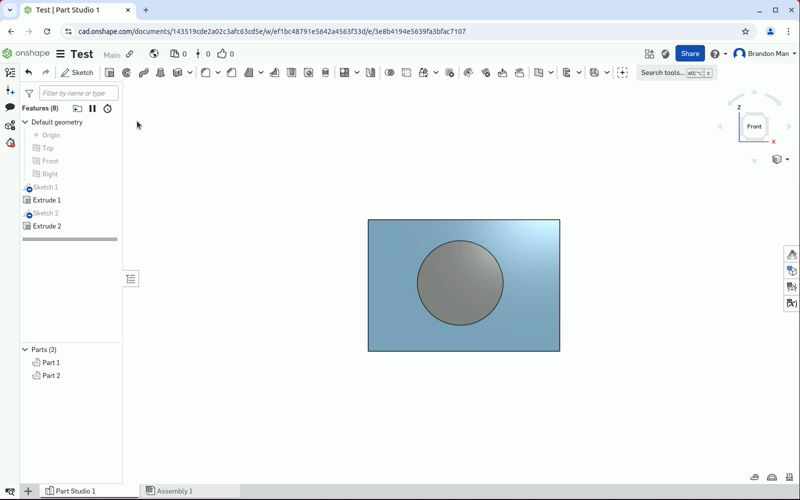
key(shift+h)
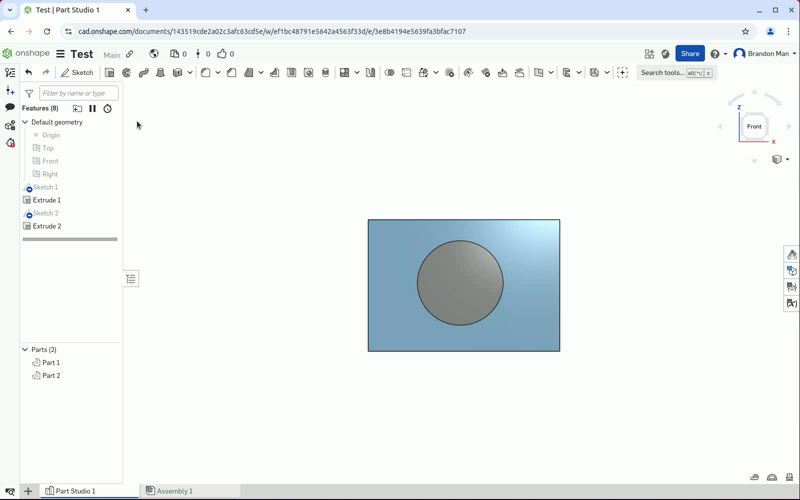
key(shift+h)
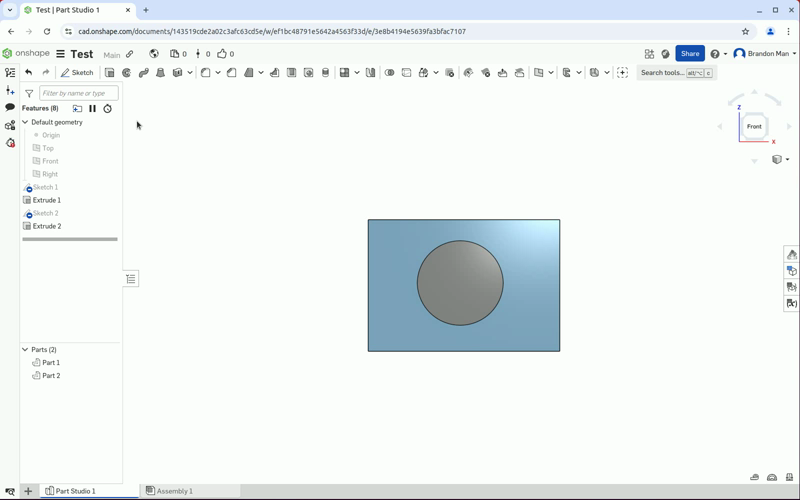
mouse_move(73, 189)
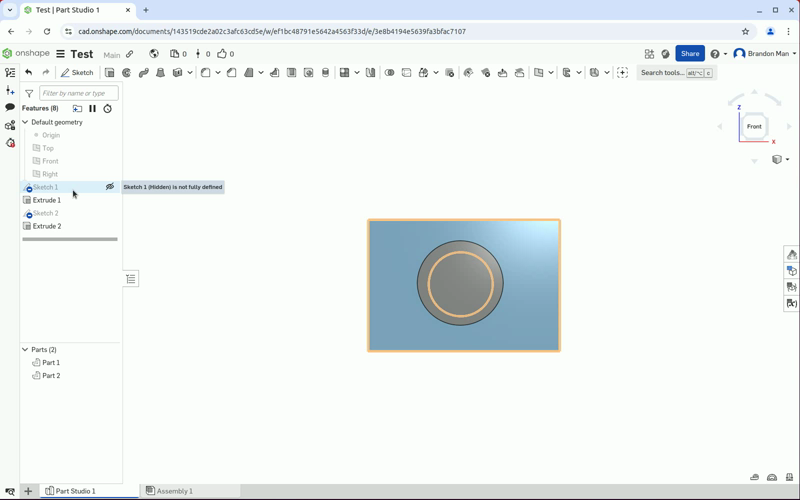
click(73, 189)
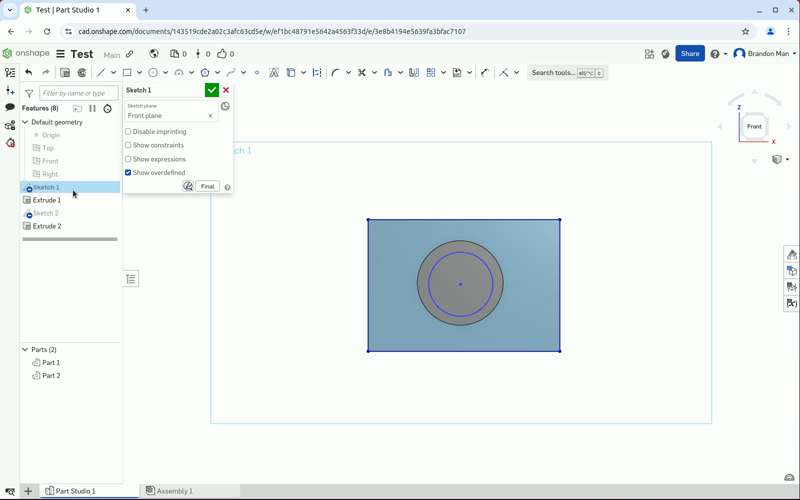
mouse_move(229, 92)
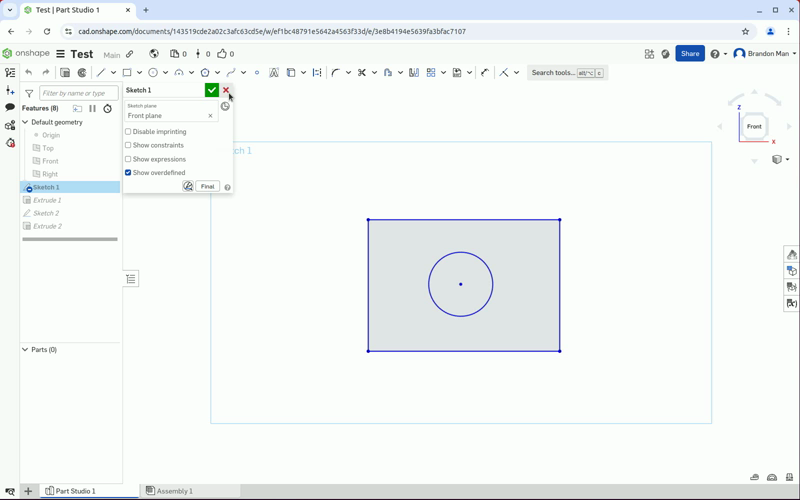
click(229, 92)
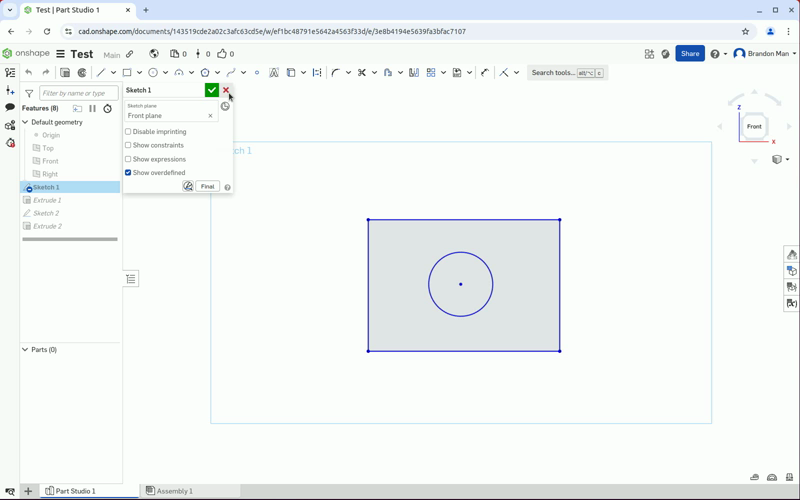
key(shift+s)
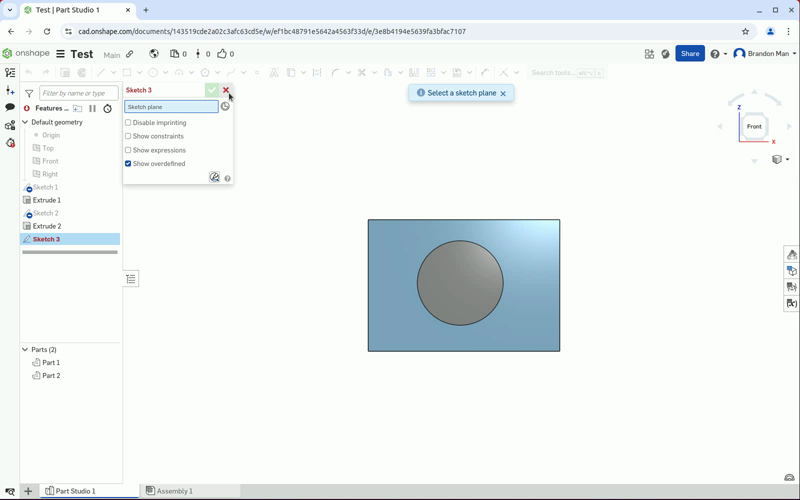
mouse_move(73, 163)
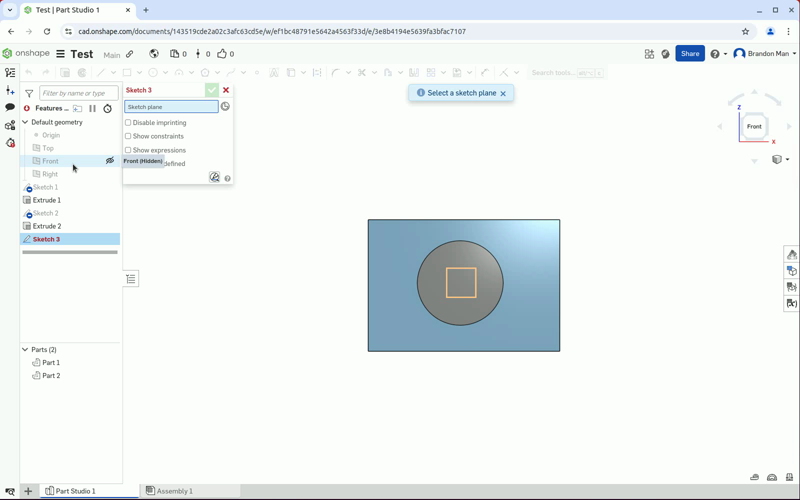
click(73, 163)
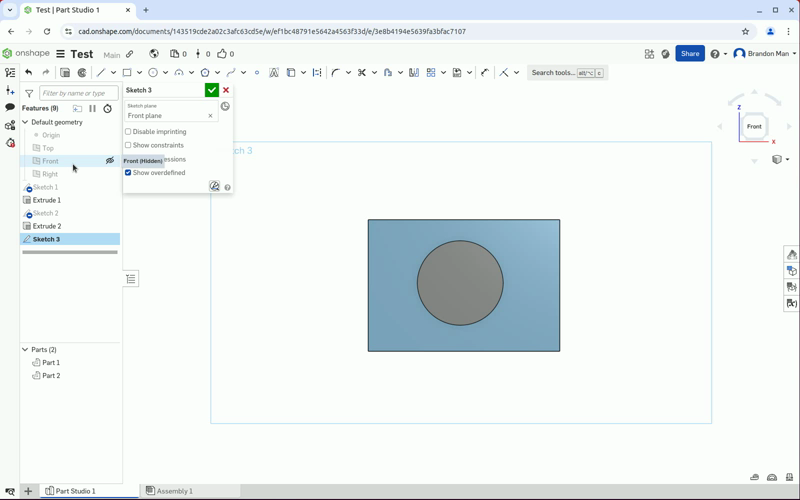
mouse_move(73, 352)
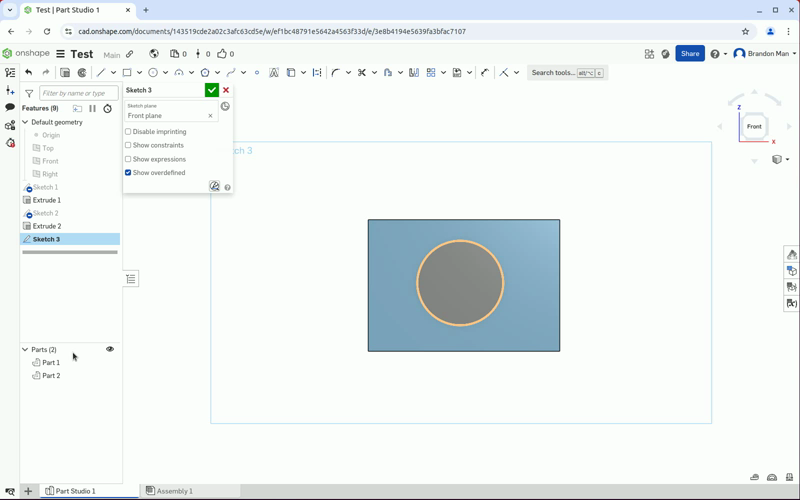
key(y)
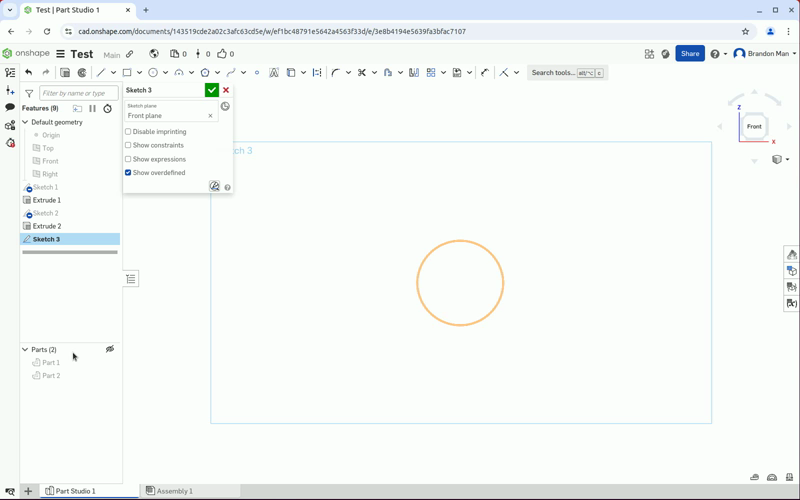
key(c)
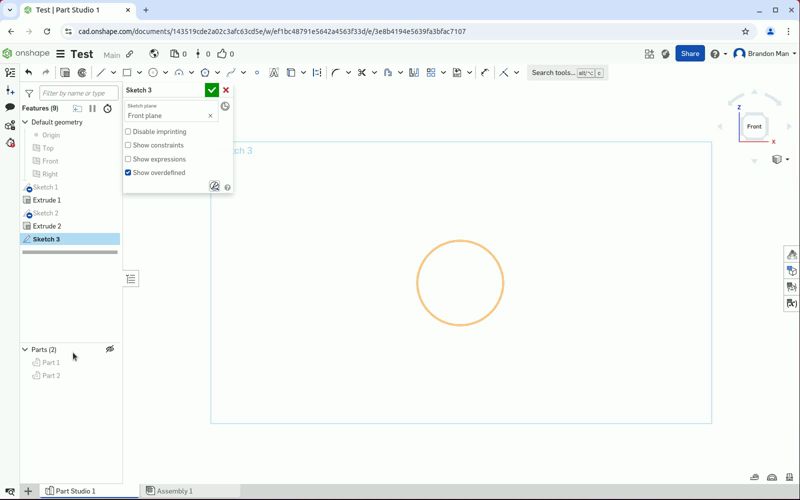
key_down(shift)
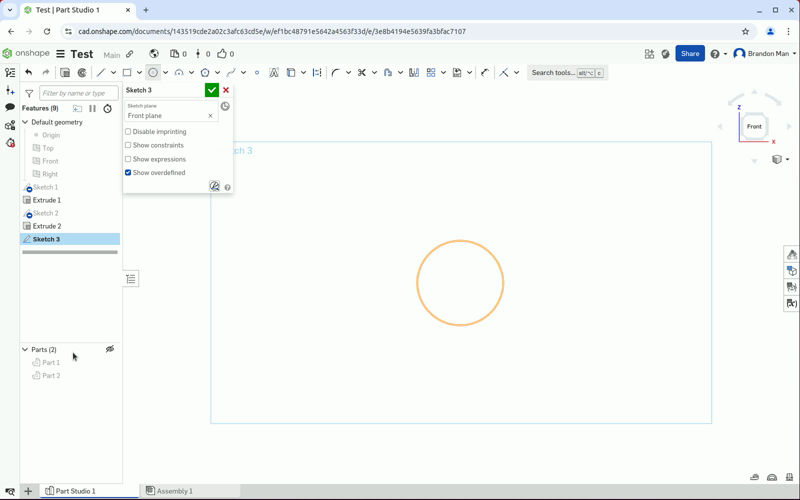
mouse_move(460, 282)
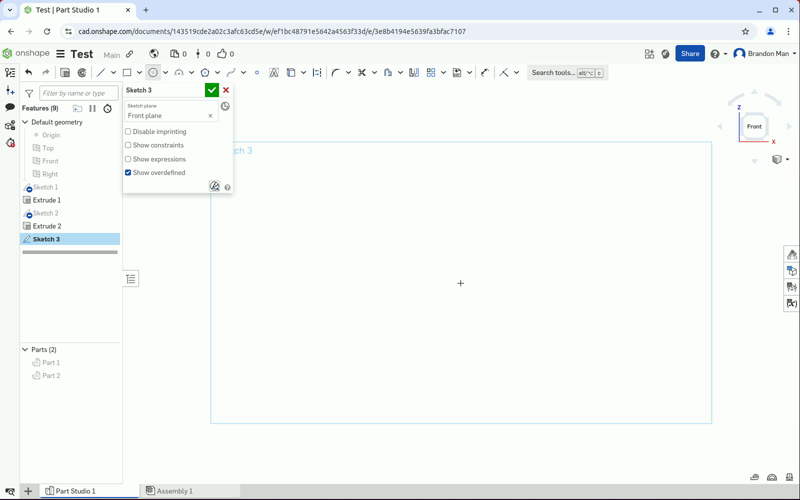
click(460, 282)
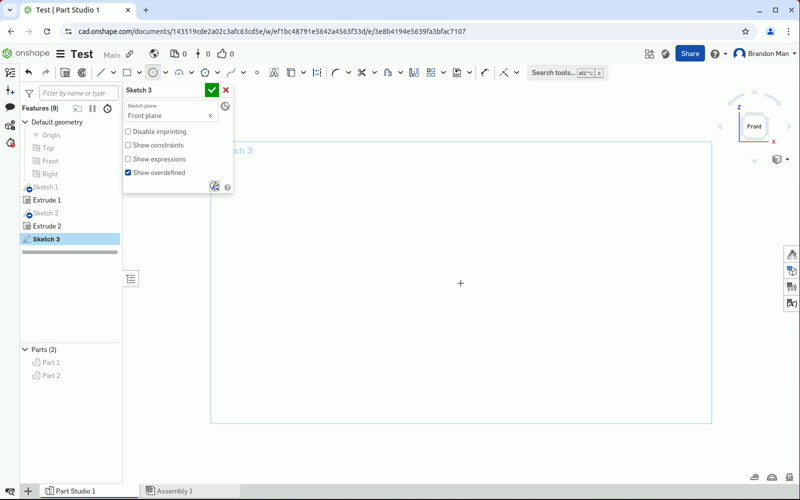
key_up(shift)
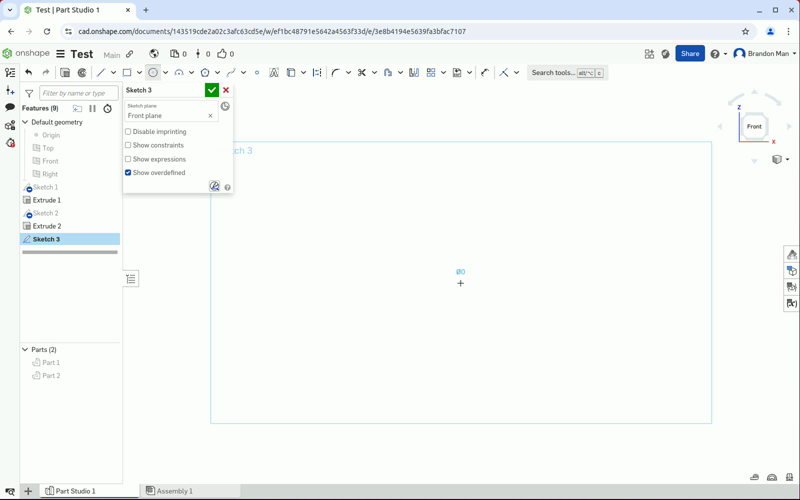
mouse_move(495, 282)
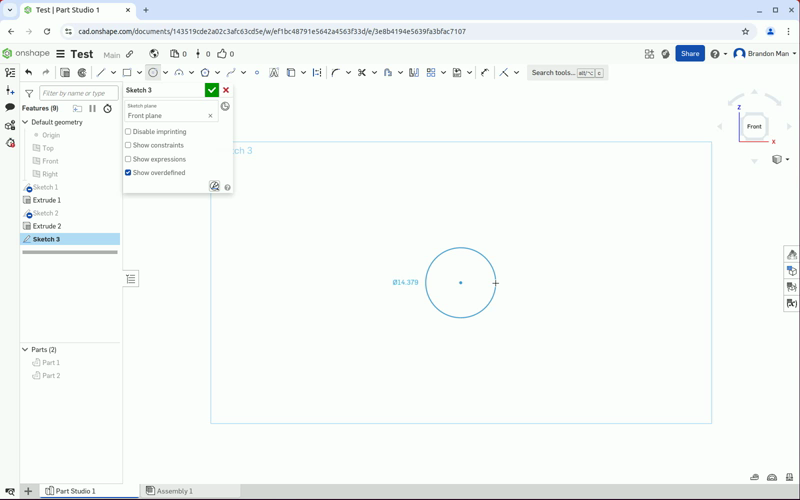
click(495, 282)
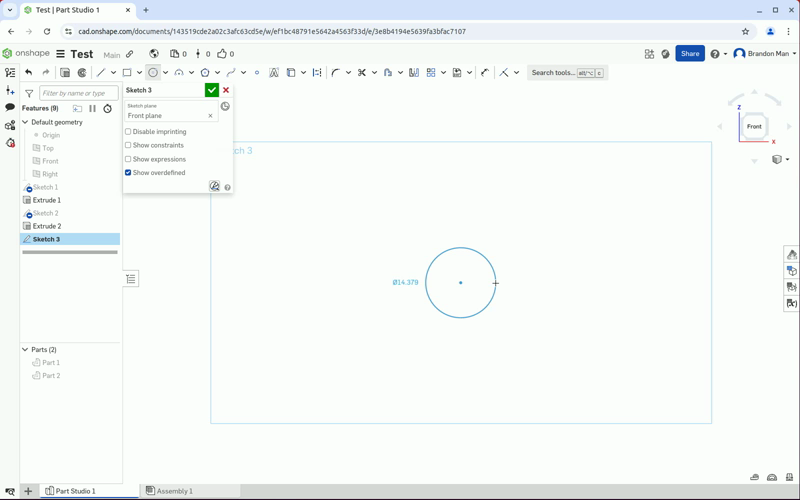
key(esc)
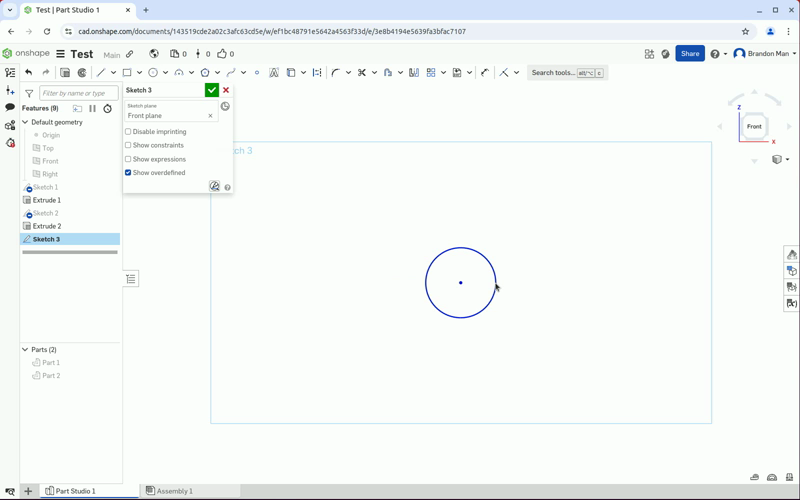
mouse_move(460, 296)
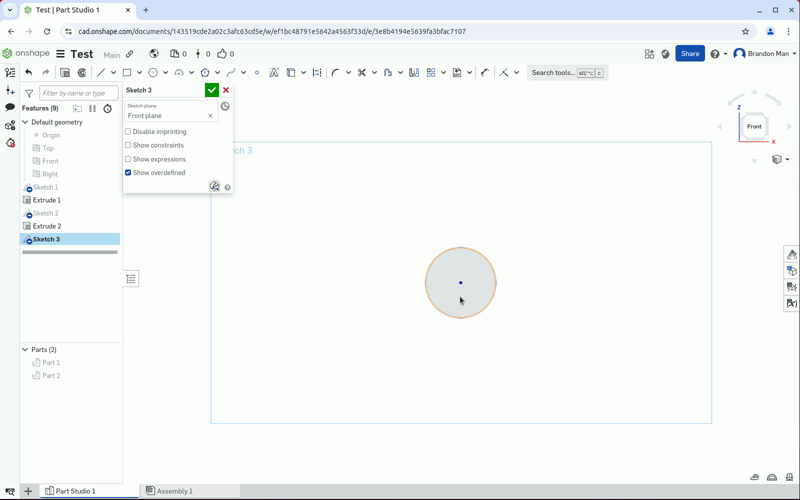
click(460, 296)
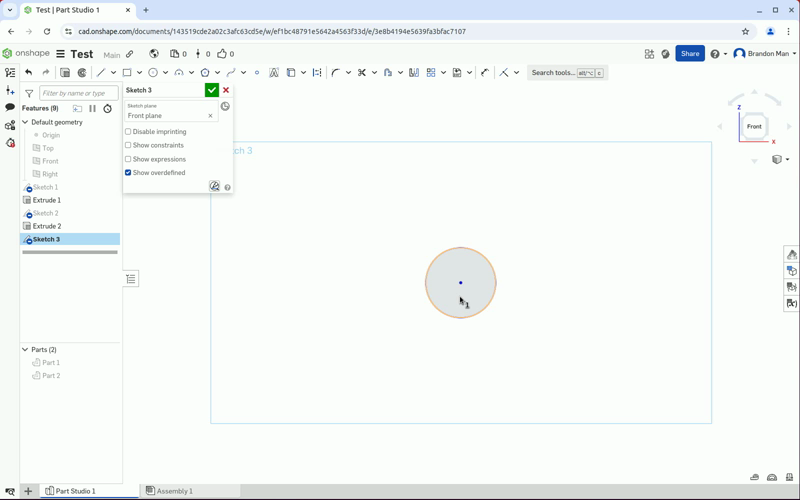
mouse_move(73, 352)
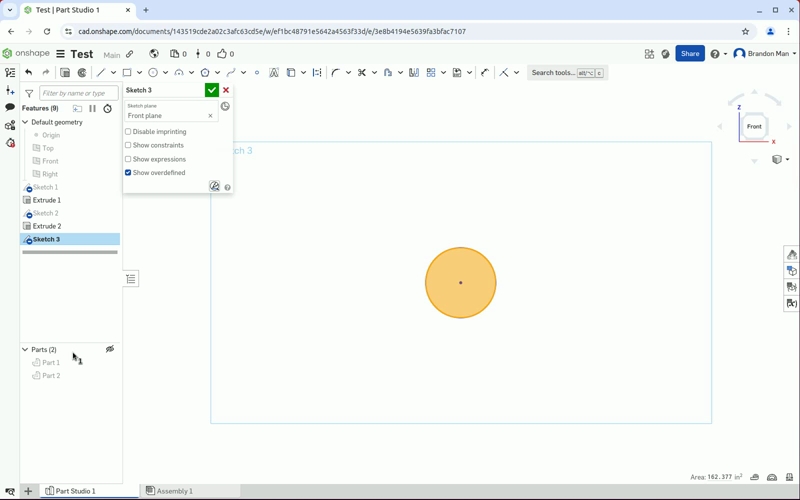
key(shift+y)
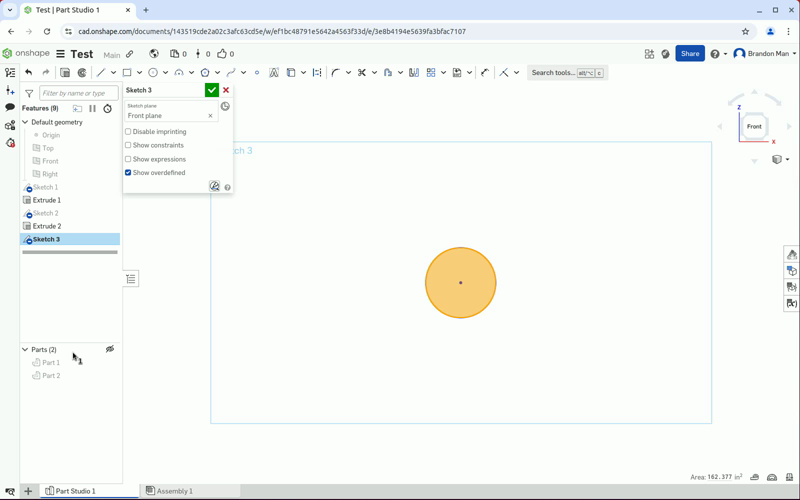
key(shift+e)
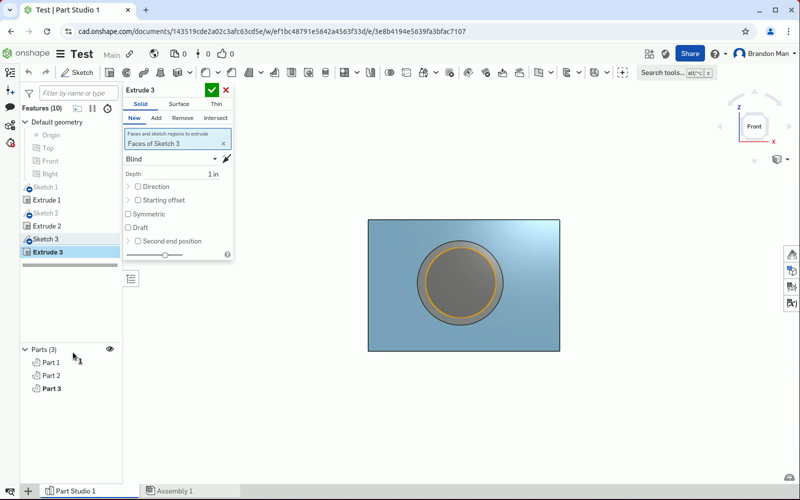
mouse_move(143, 106)
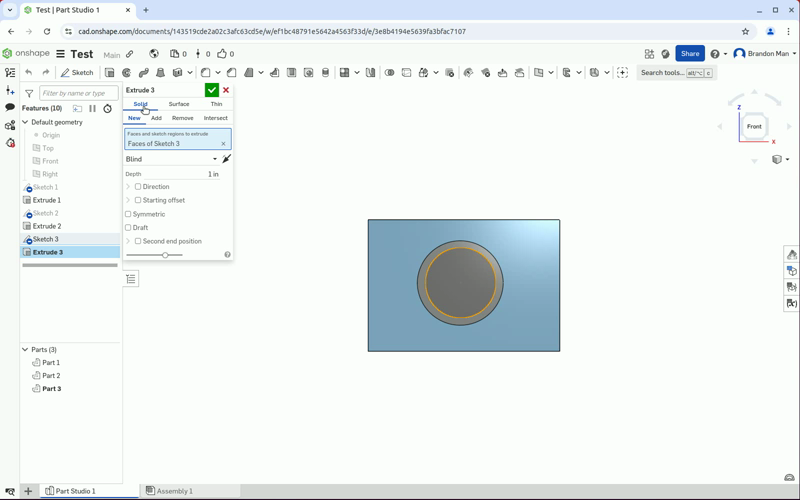
click(143, 106)
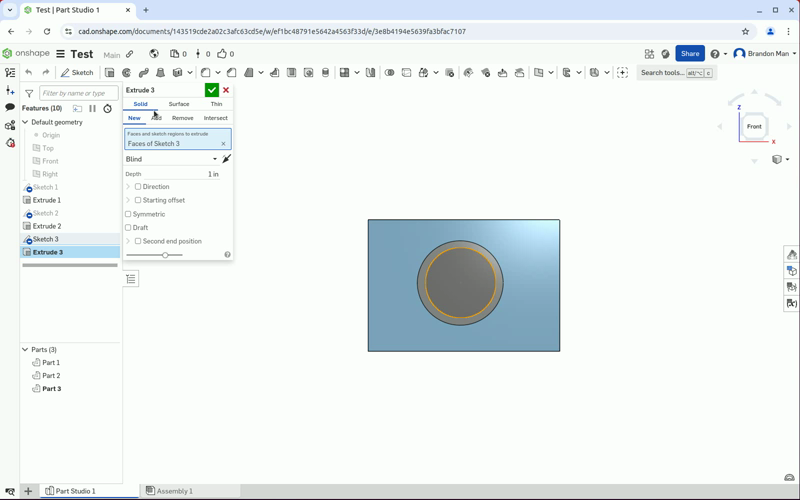
mouse_move(186, 120)
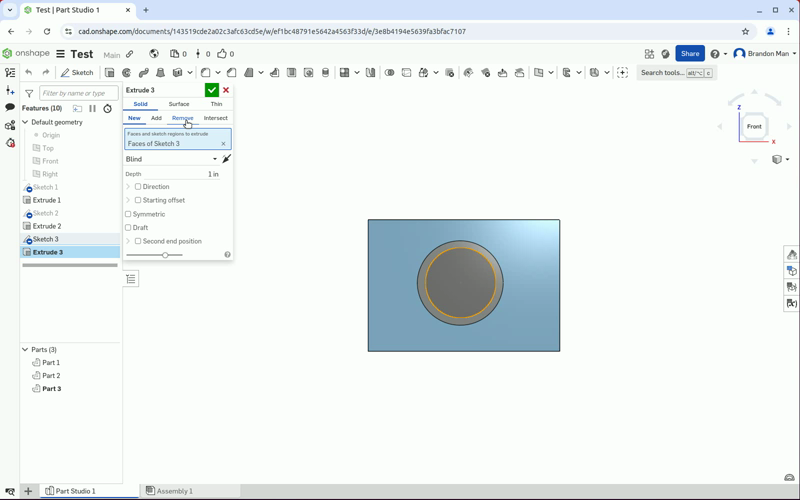
click(186, 120)
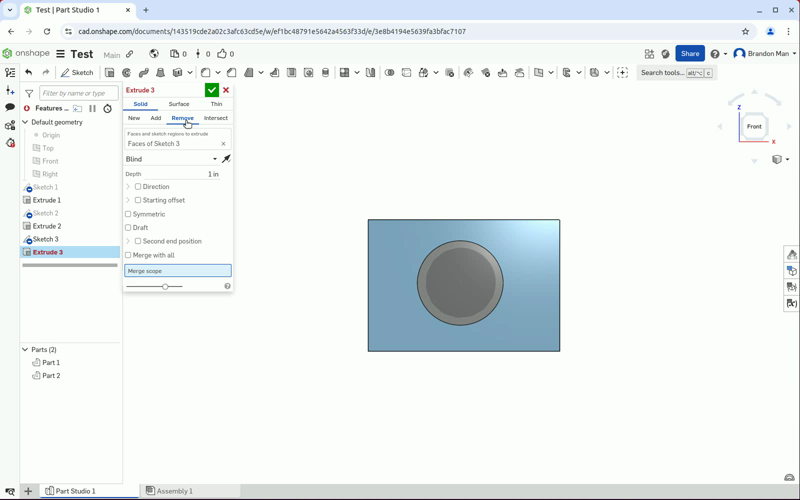
key(tab, 4)
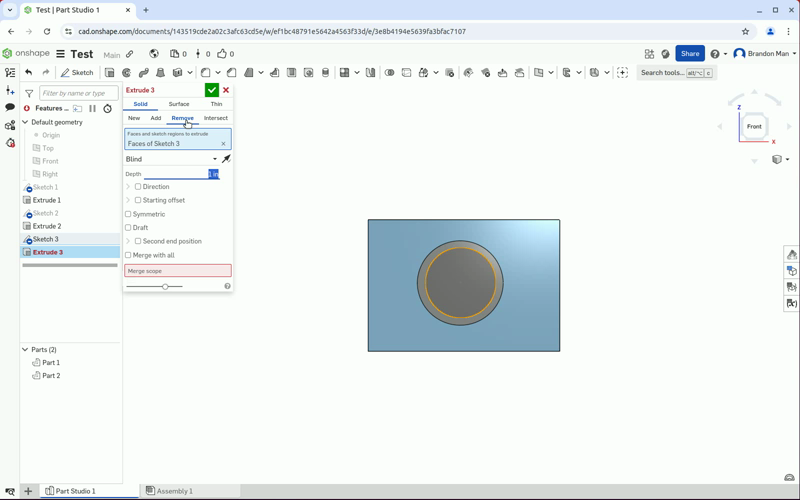
text(-23.59)
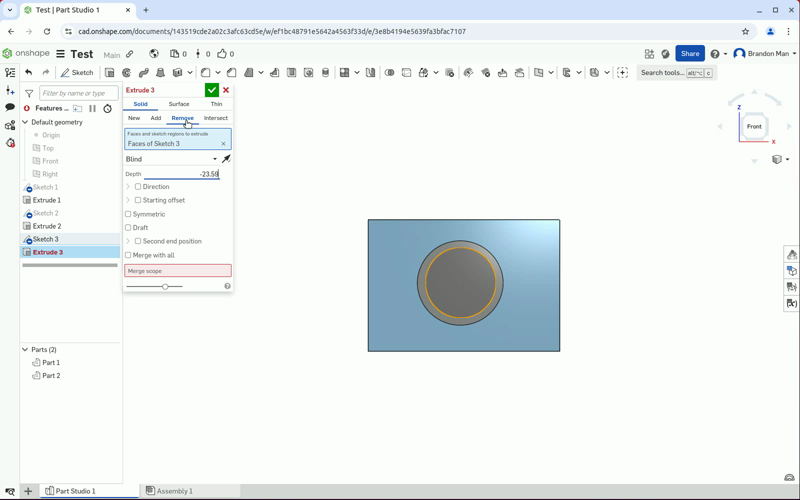
key(tab, 6)
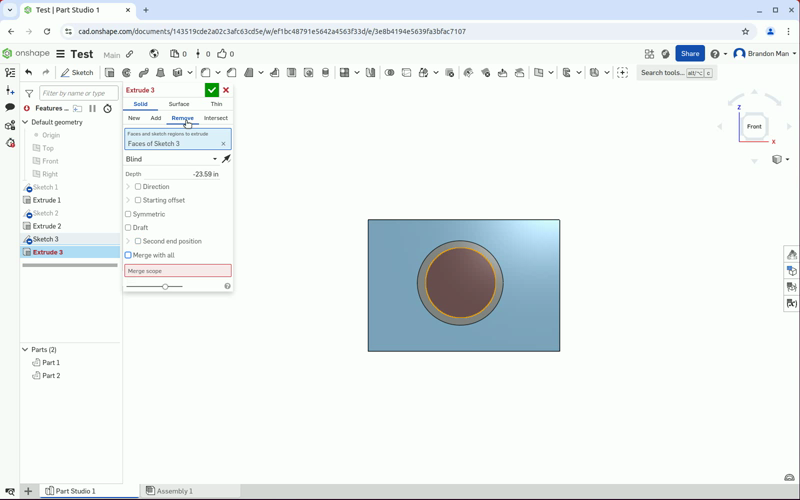
key(space)
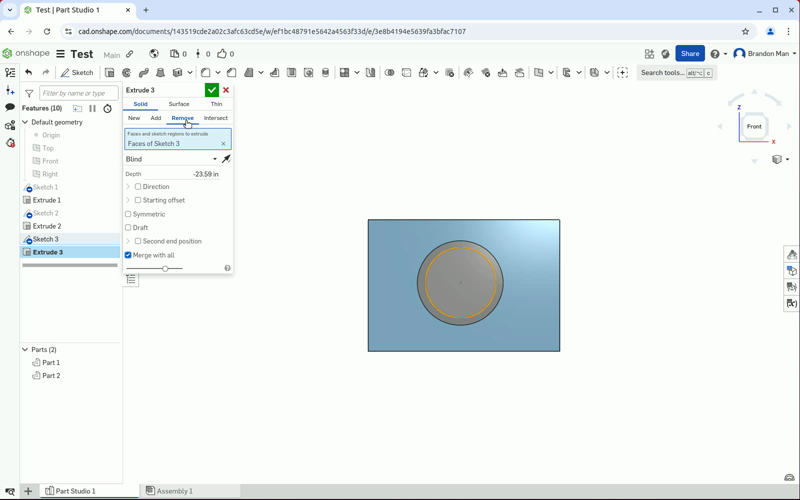
key(enter)
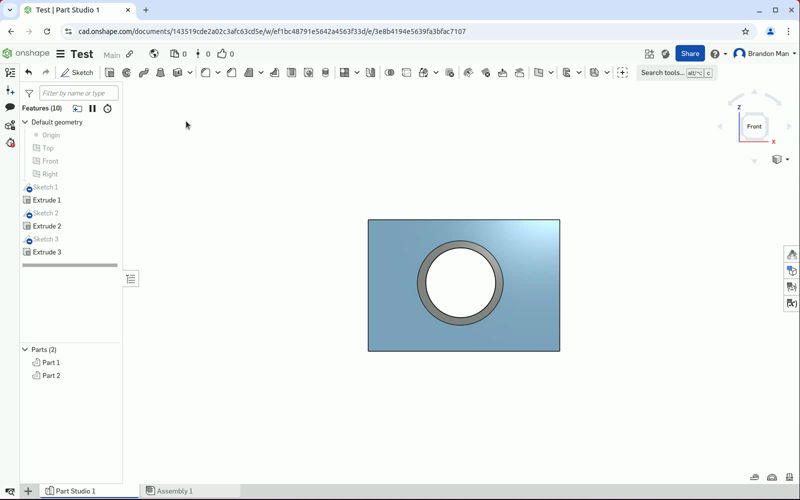
key(shift+h)
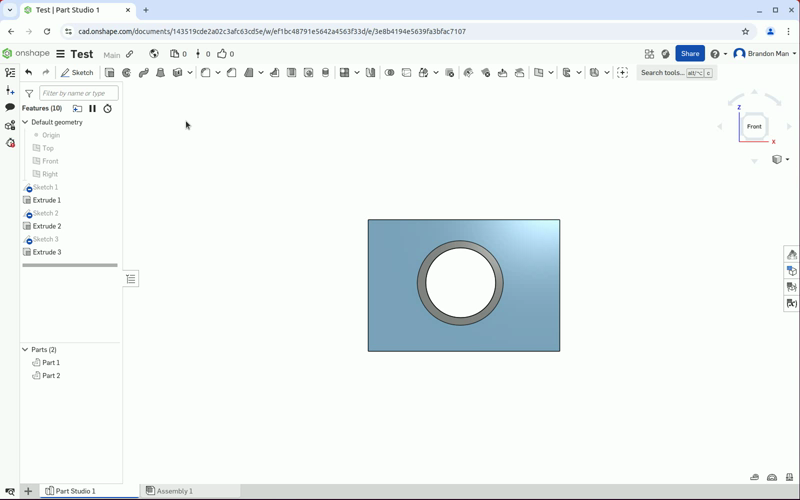
key(shift+h)
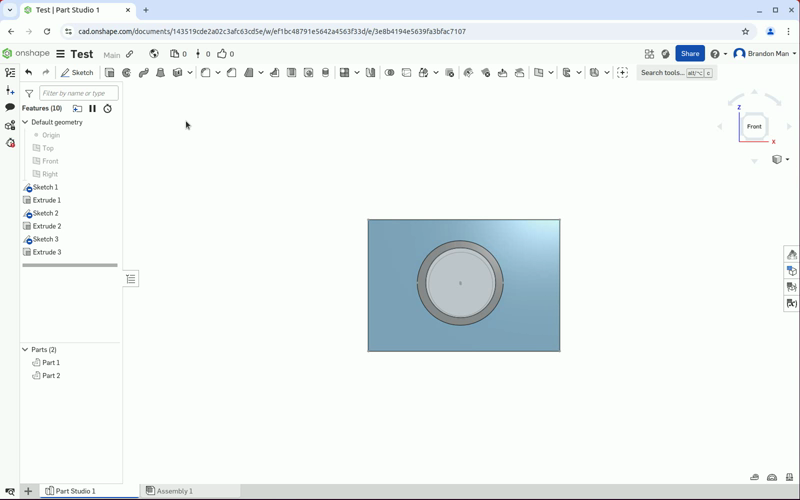
key(shift+7)
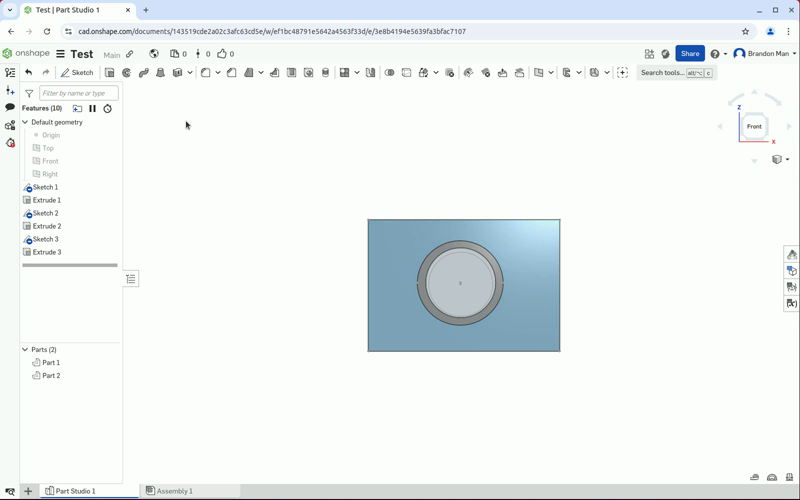
key(left, 2)
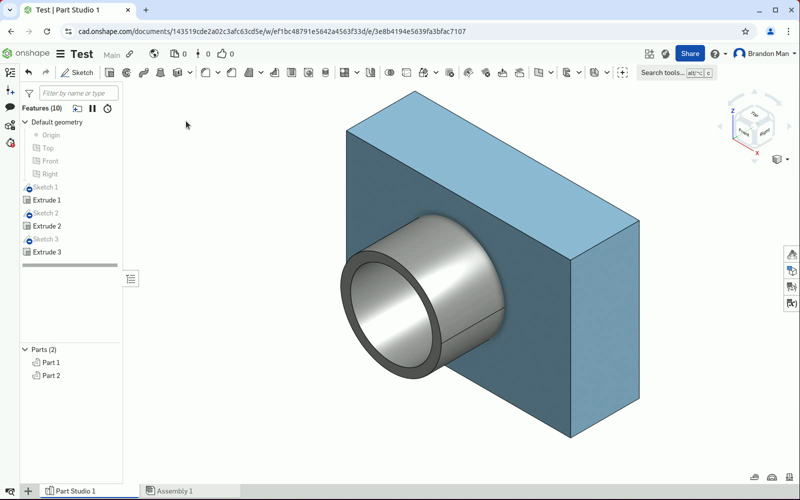
key(down, 2)
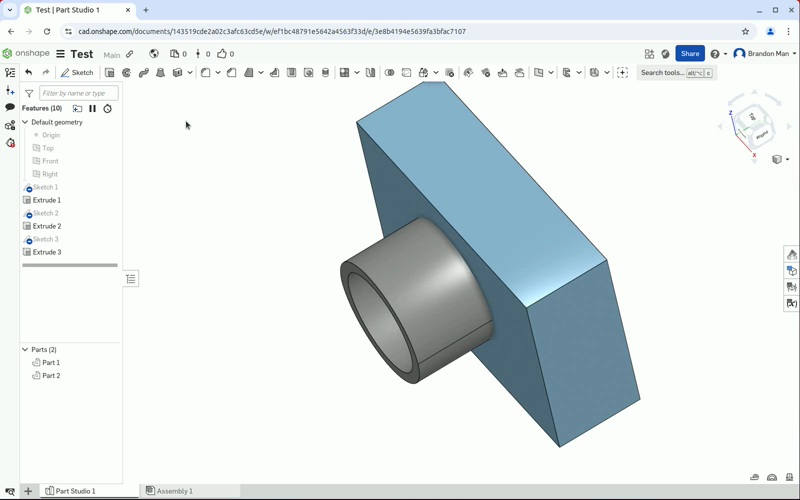
key(up, 2)
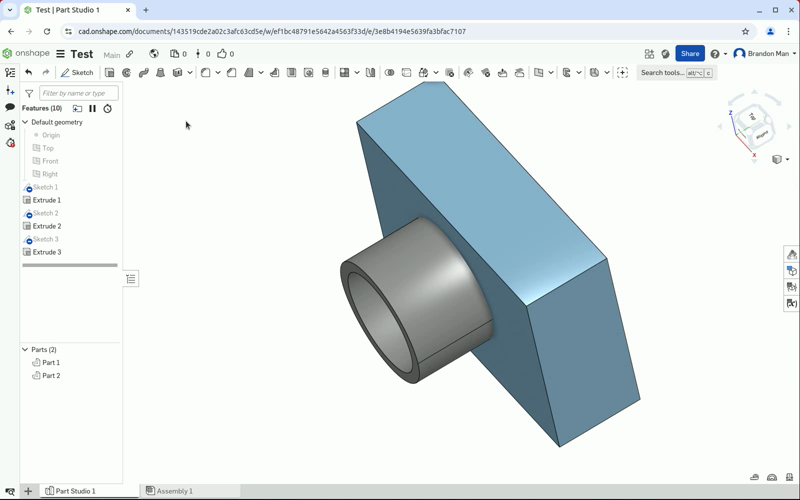
key(right, 2)
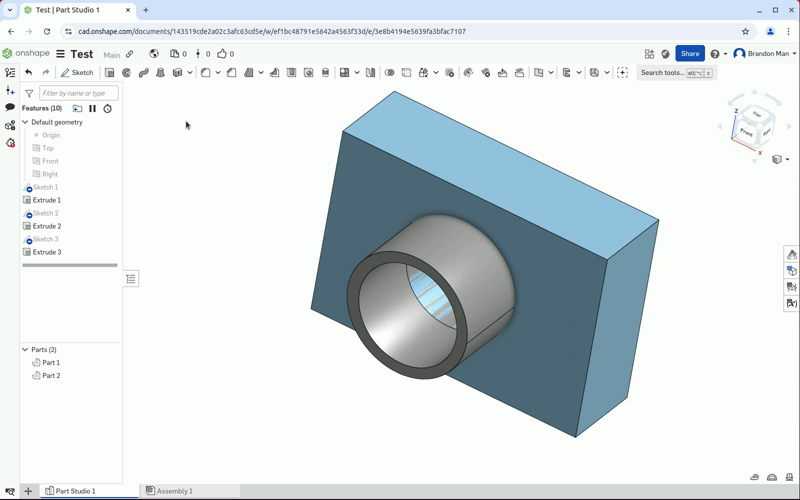
mouse_move(73, 189)
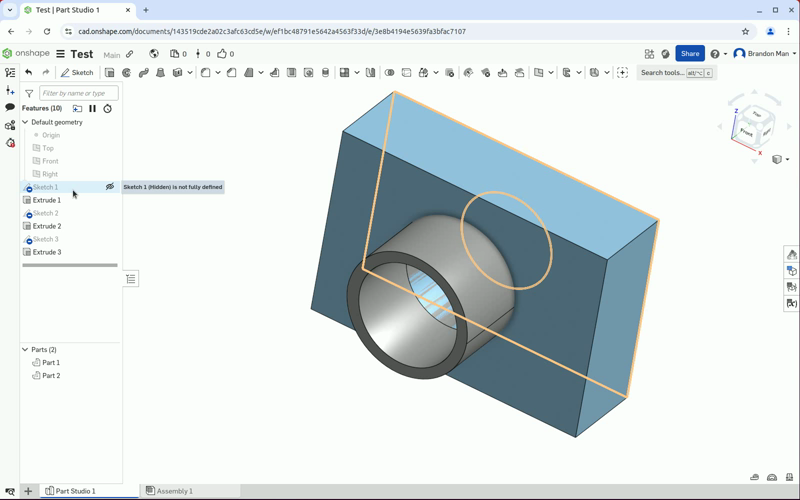
click(73, 189)